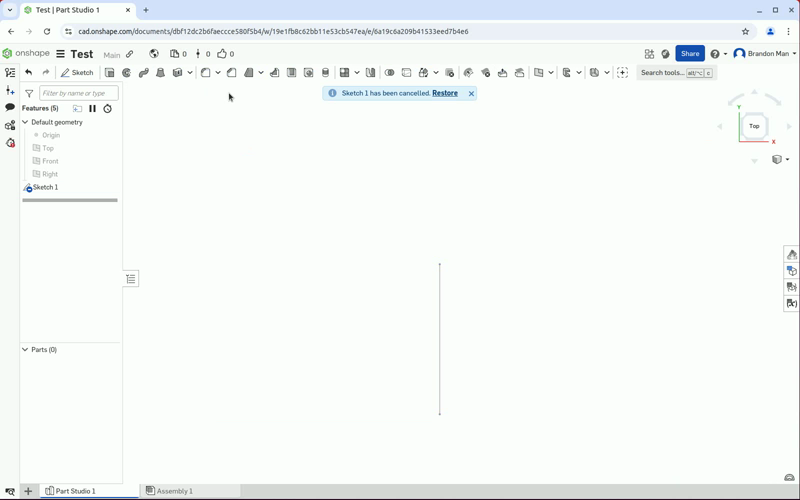
key(shift+h)
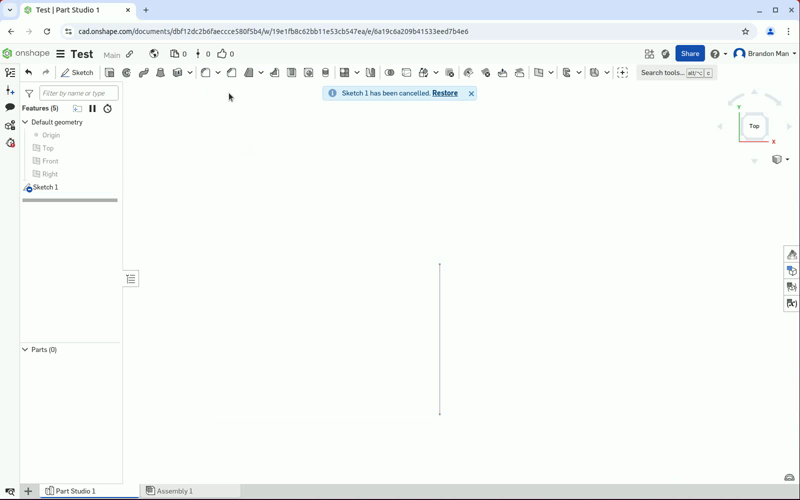
key(shift+s)
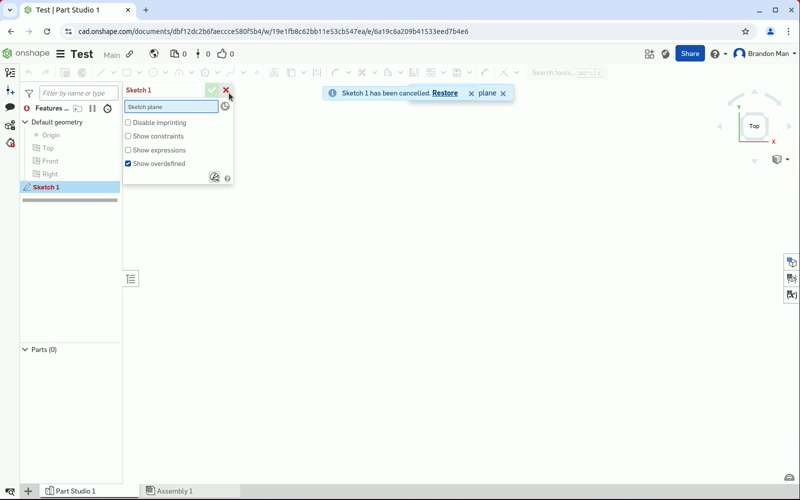
mouse_move(73, 150)
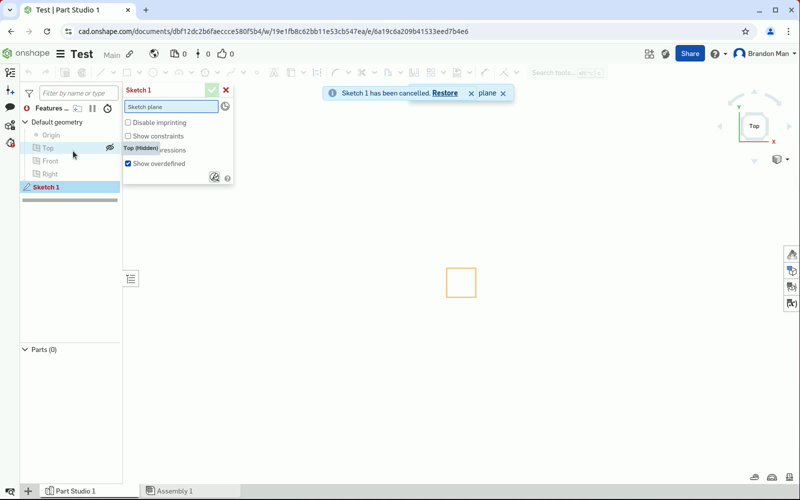
click(73, 150)
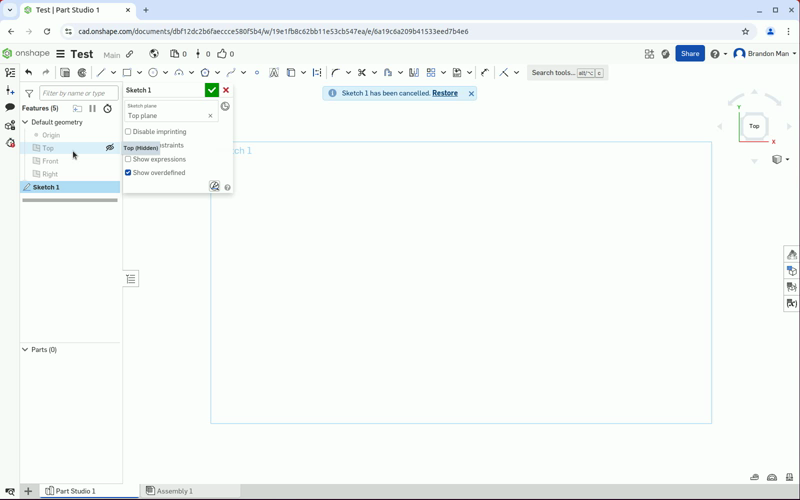
mouse_move(73, 352)
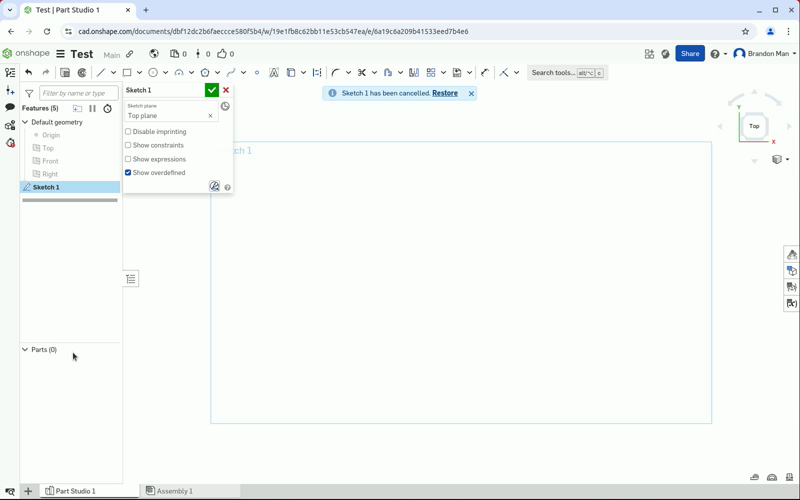
key(y)
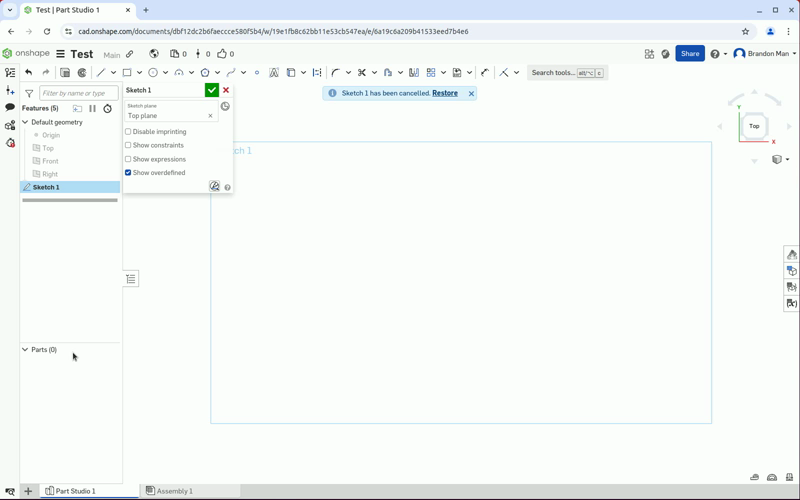
key(c)
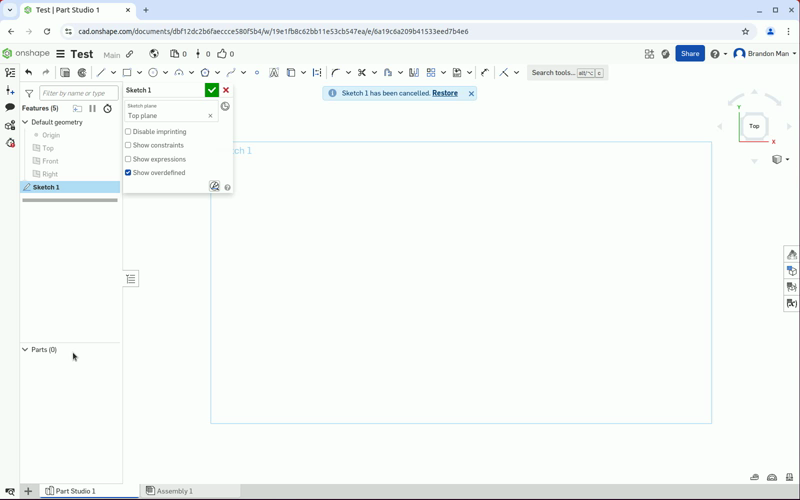
key_down(shift)
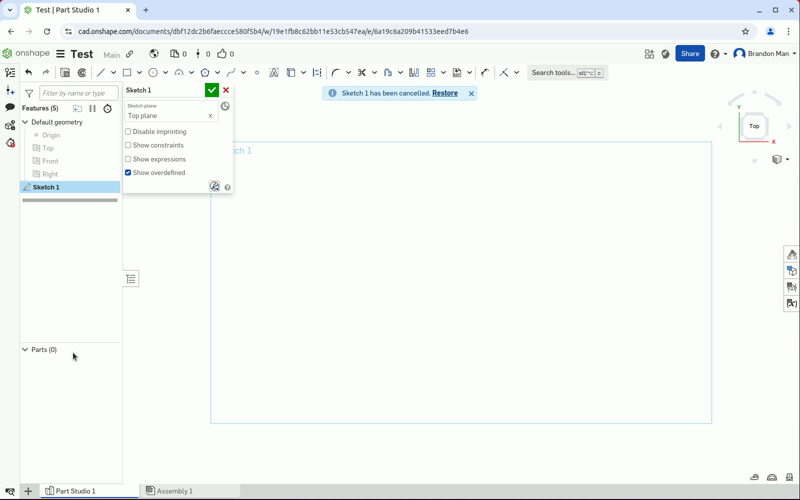
mouse_move(392, 282)
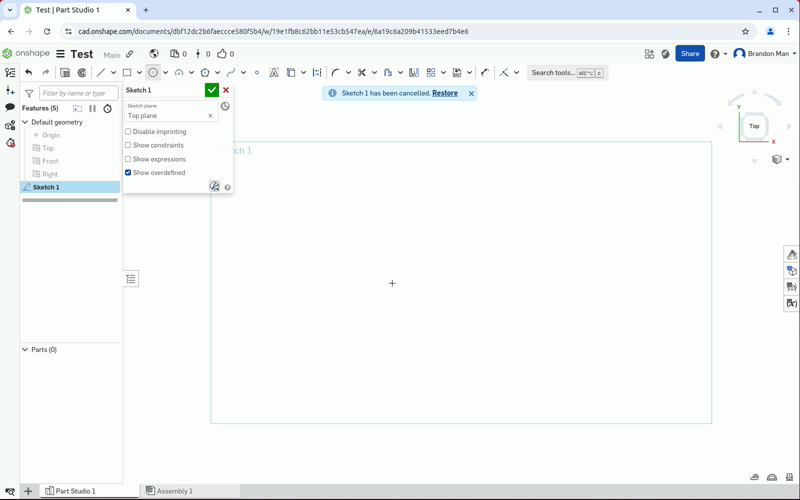
click(392, 282)
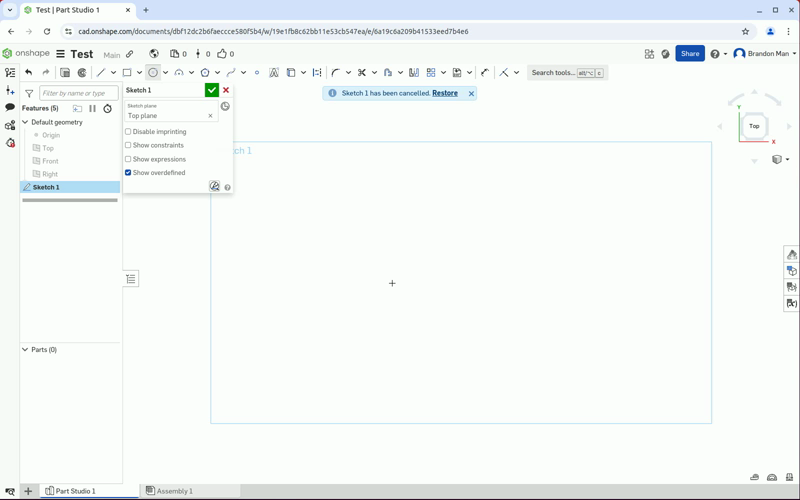
key_up(shift)
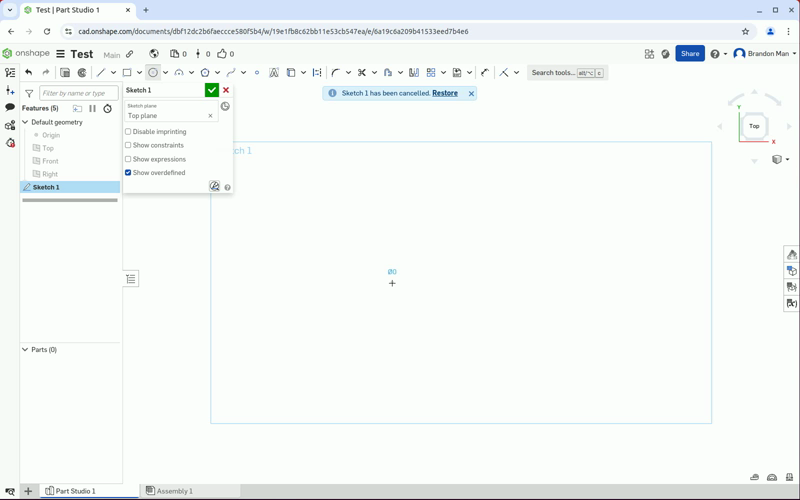
mouse_move(435, 282)
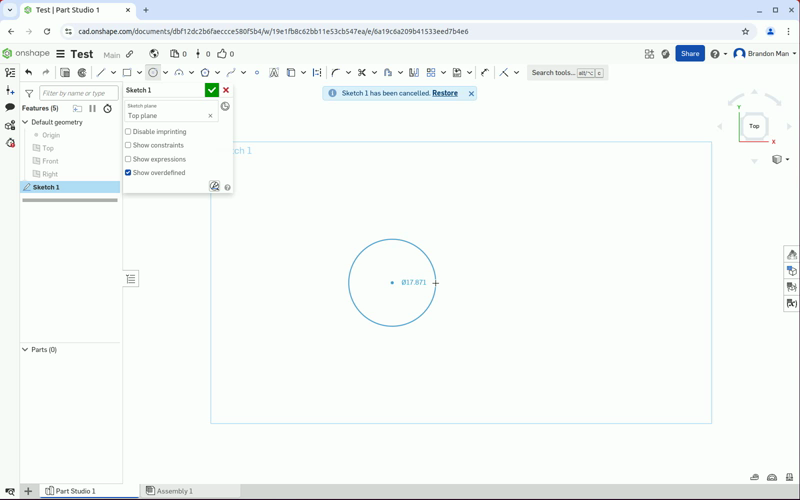
click(435, 282)
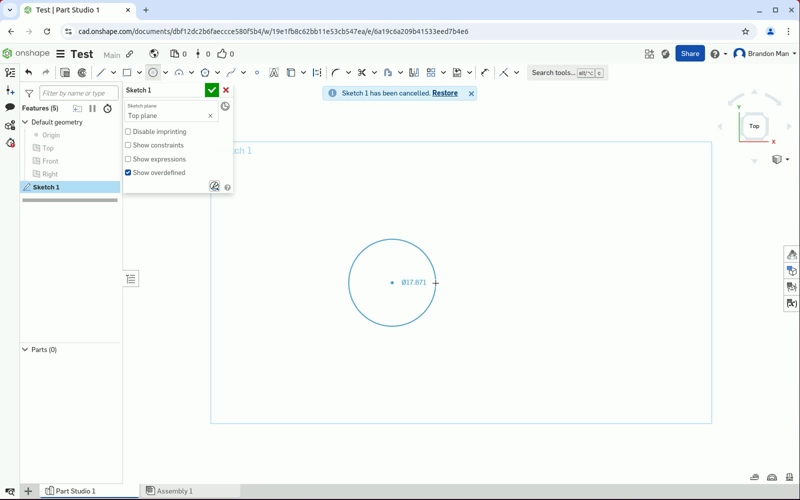
key(esc)
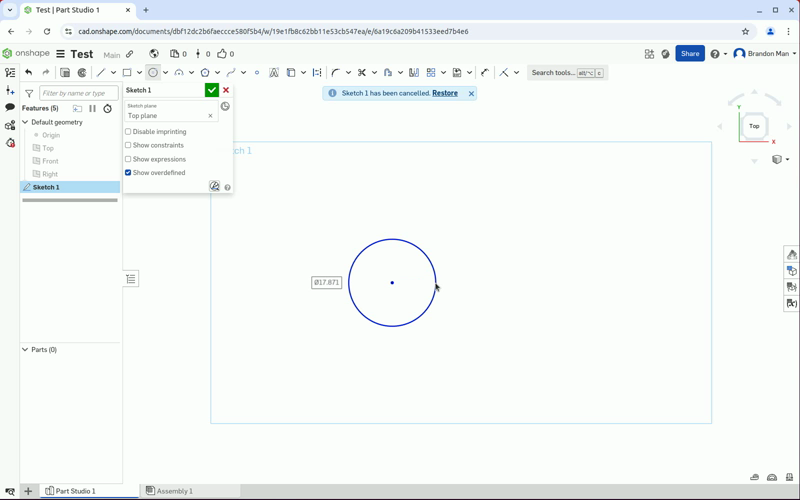
key(c)
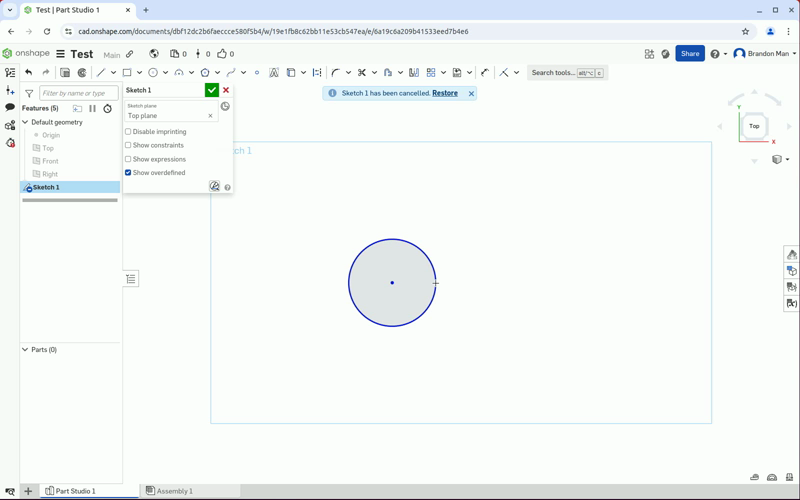
key_down(shift)
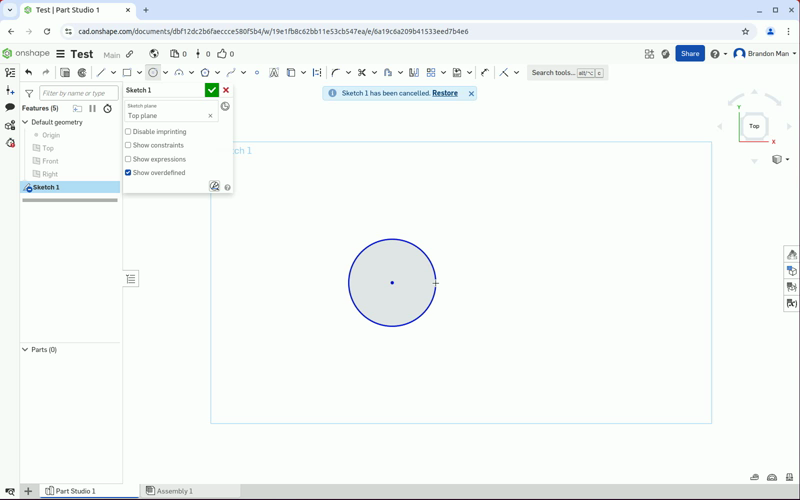
mouse_move(392, 282)
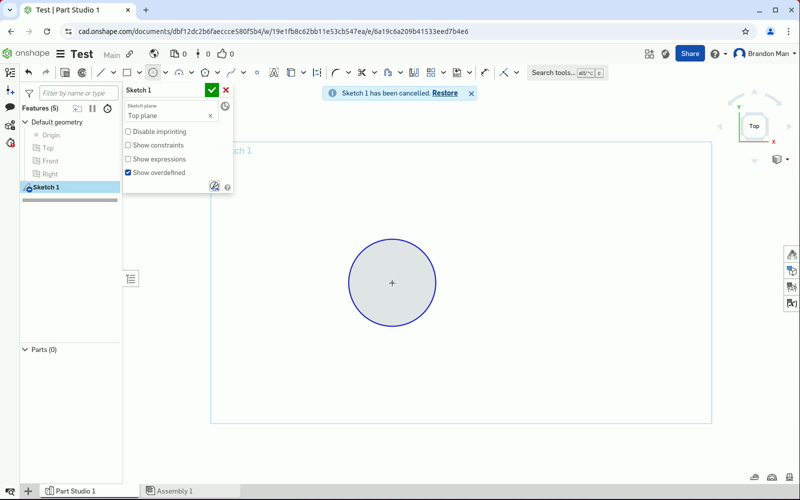
click(392, 282)
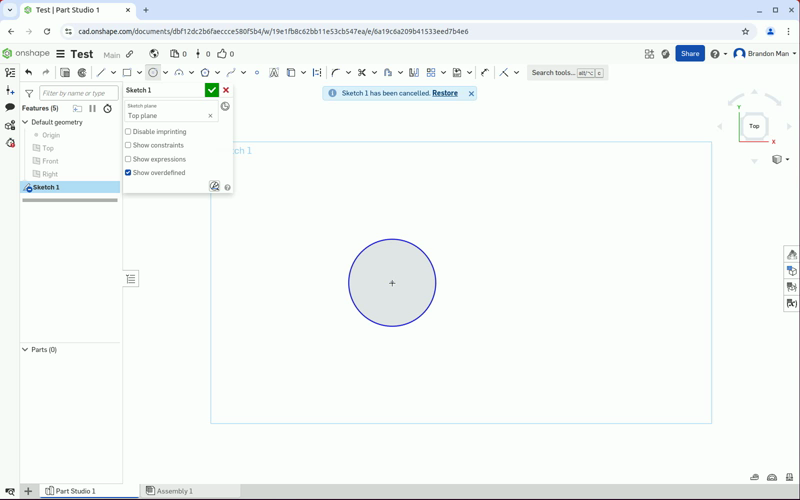
key_up(shift)
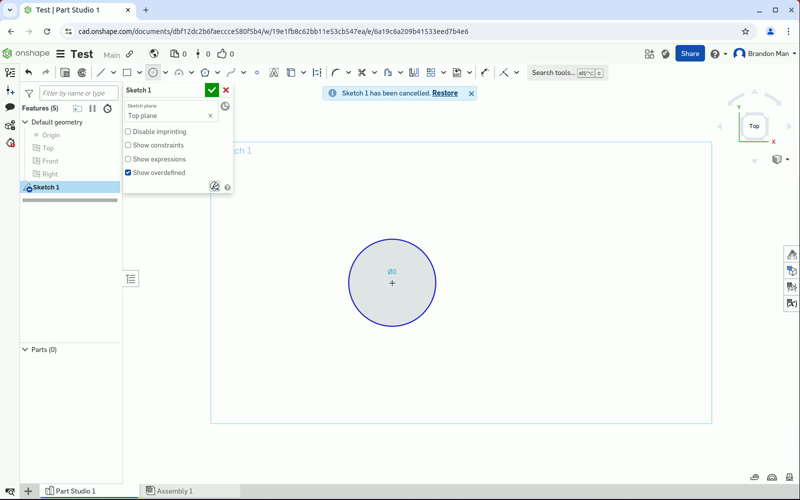
mouse_move(415, 282)
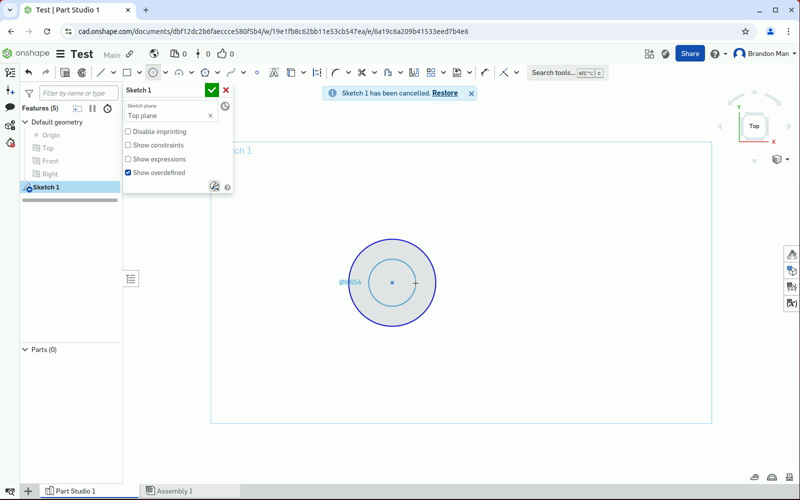
click(415, 282)
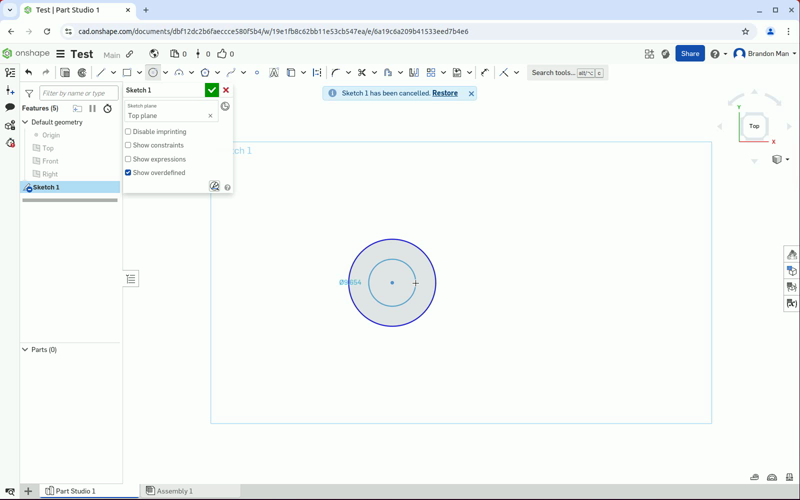
key(esc)
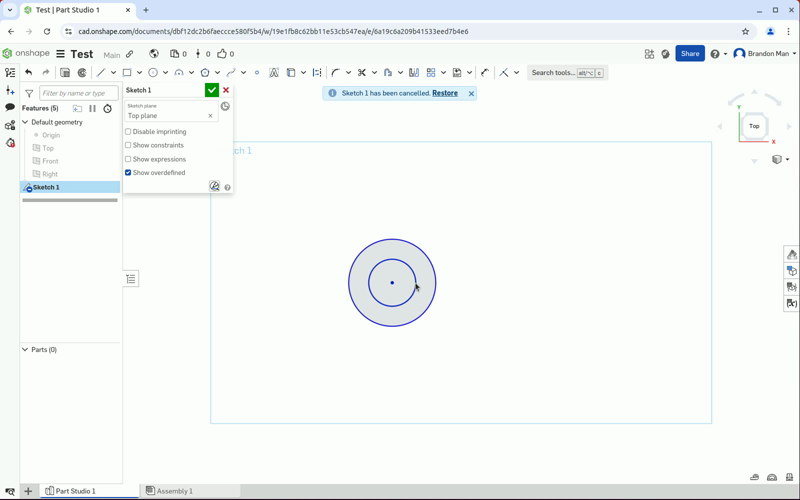
mouse_move(387, 322)
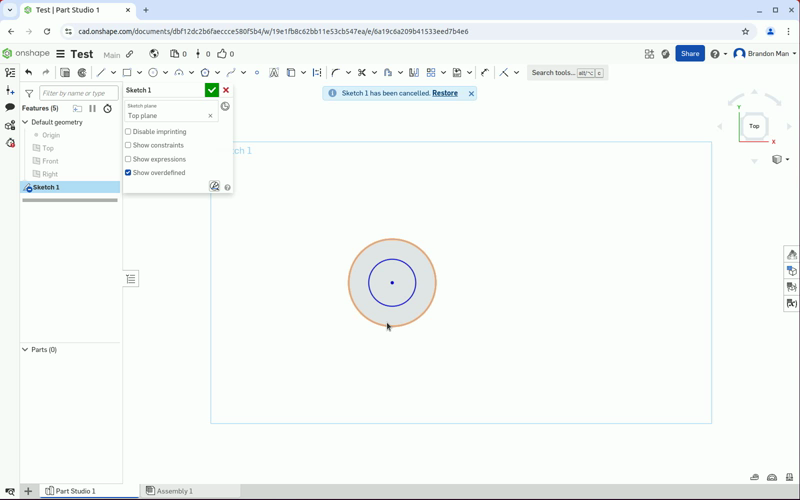
click(387, 322)
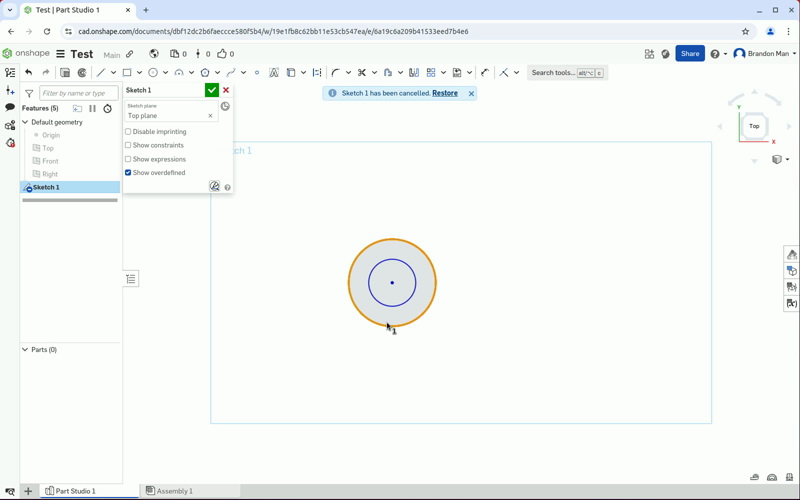
mouse_move(73, 352)
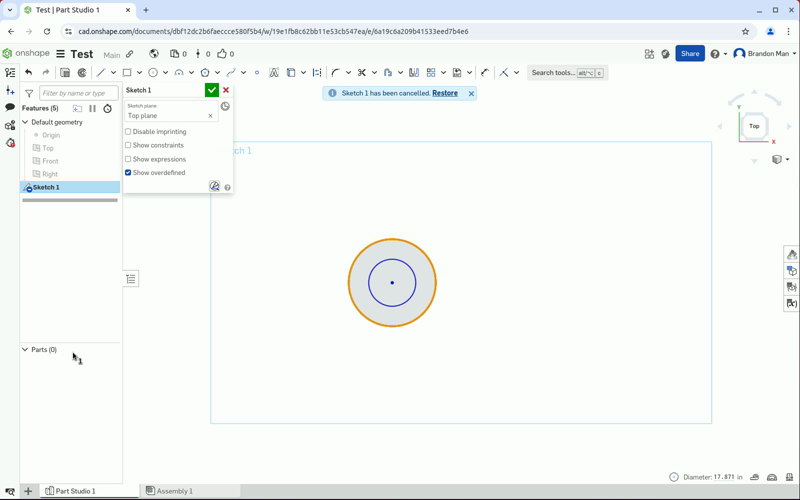
key(shift+y)
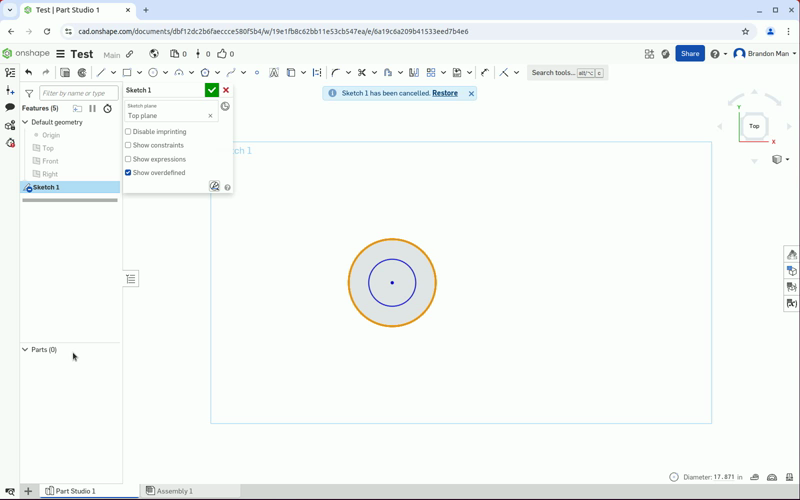
key(shift+e)
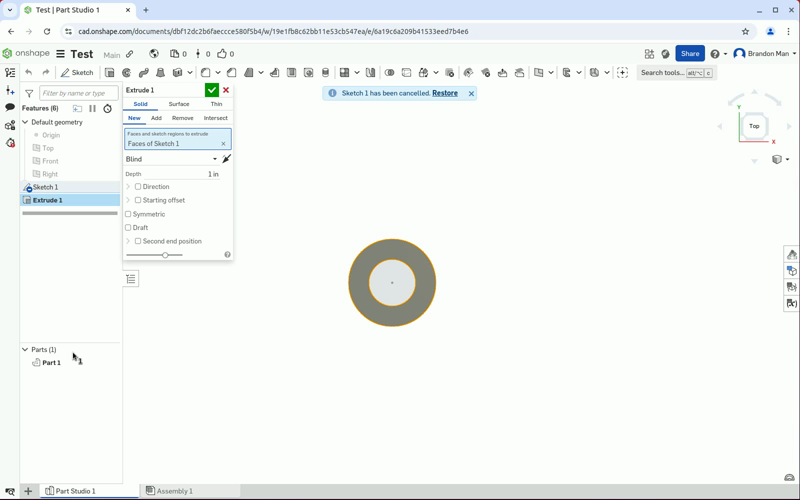
mouse_move(143, 106)
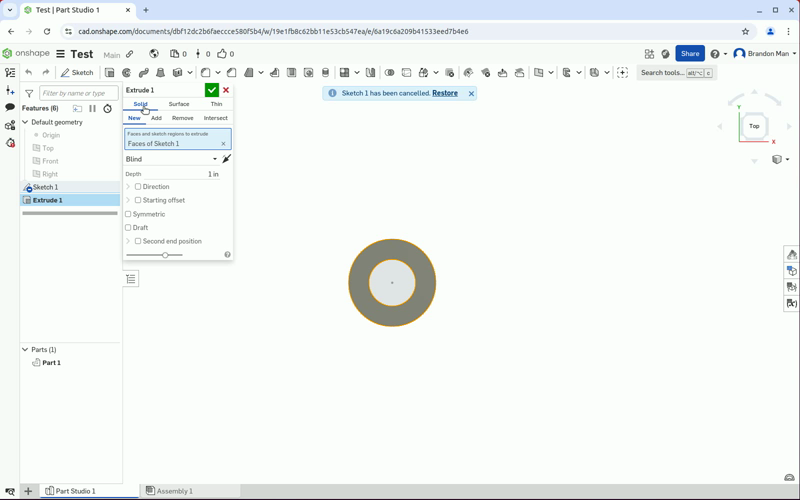
click(143, 106)
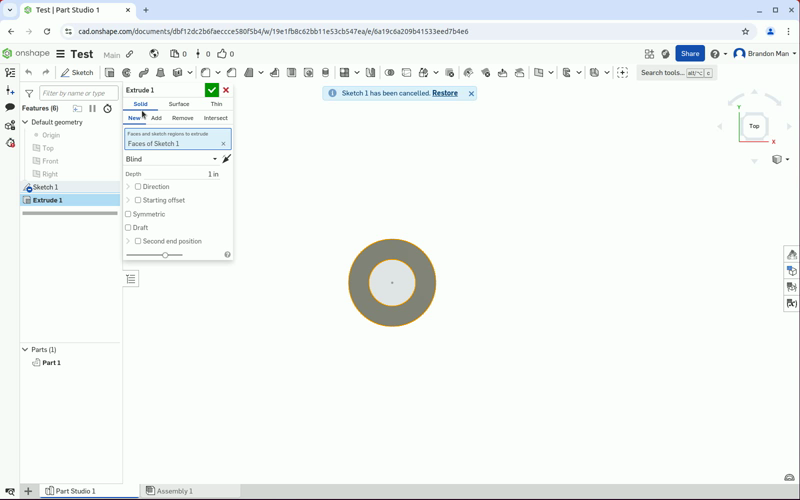
mouse_move(137, 120)
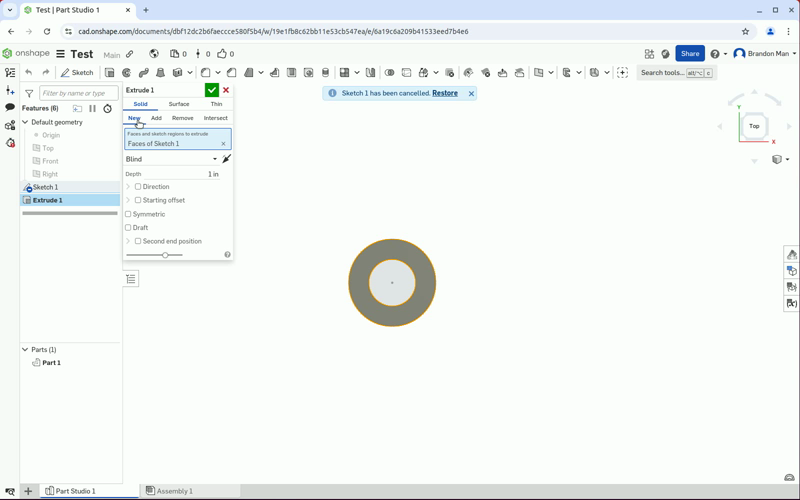
click(137, 120)
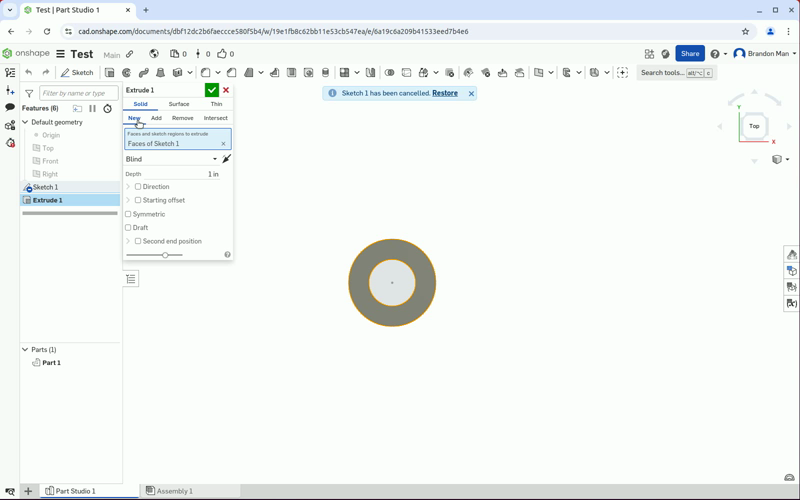
key(tab, 4)
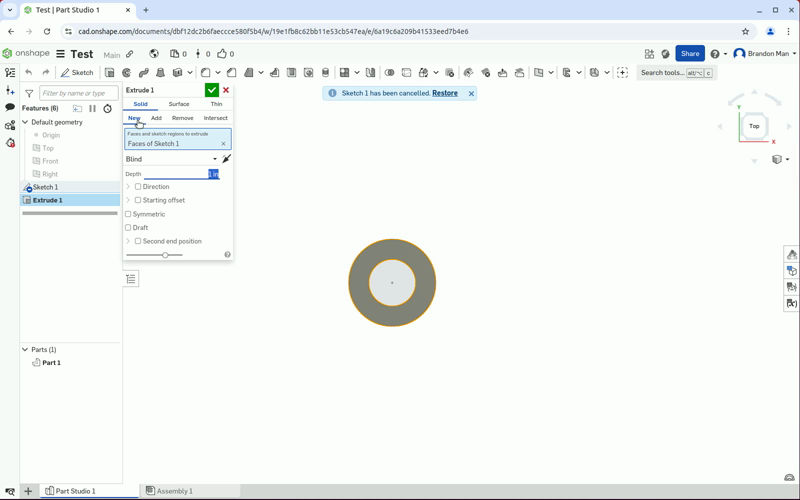
text(7.703)
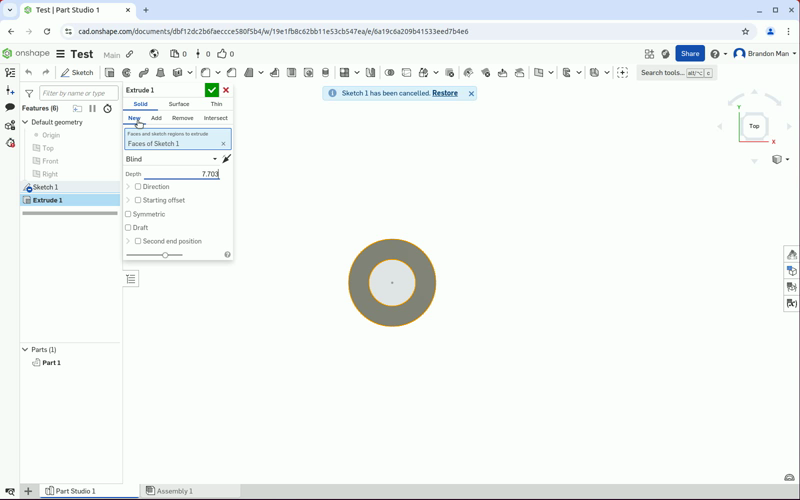
key(enter)
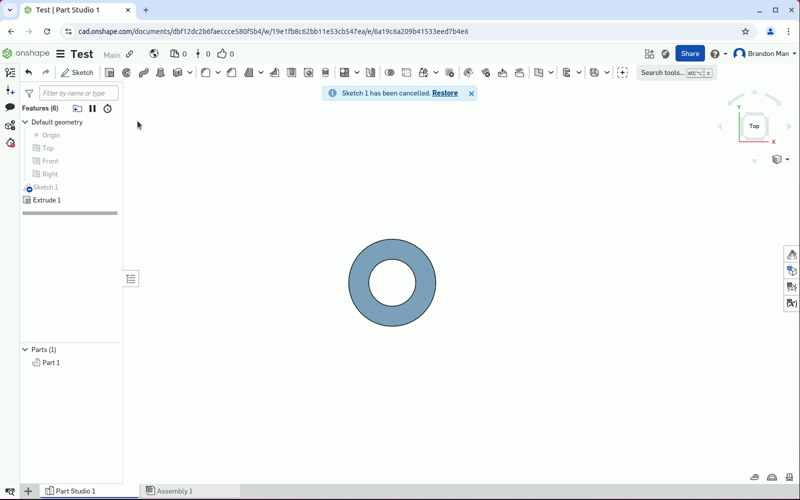
key(shift+h)
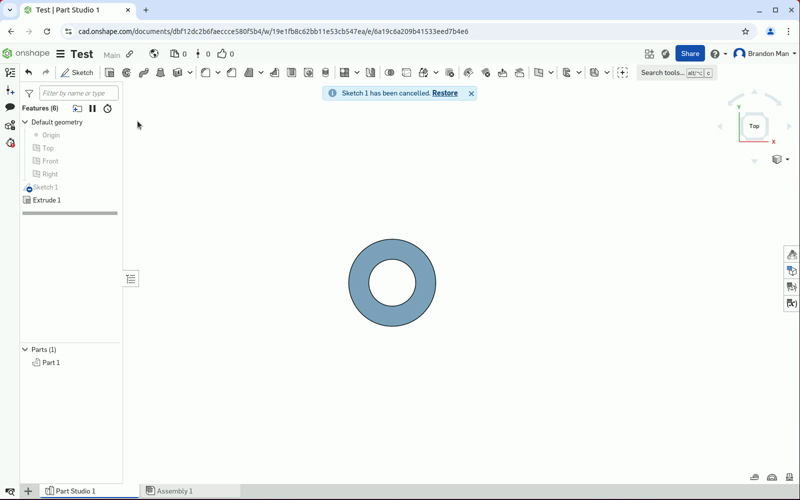
key(shift+h)
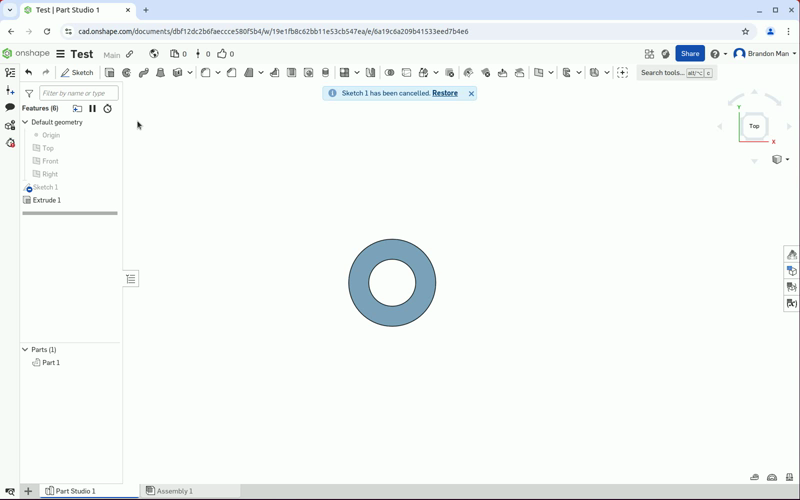
mouse_move(73, 189)
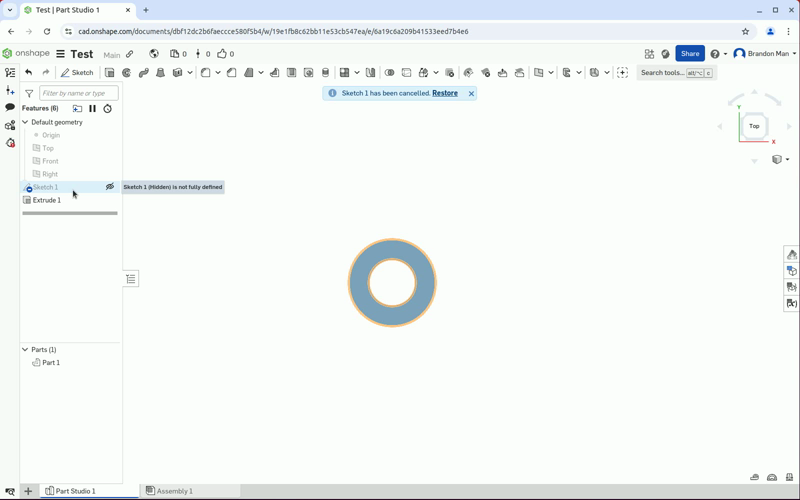
click(73, 189)
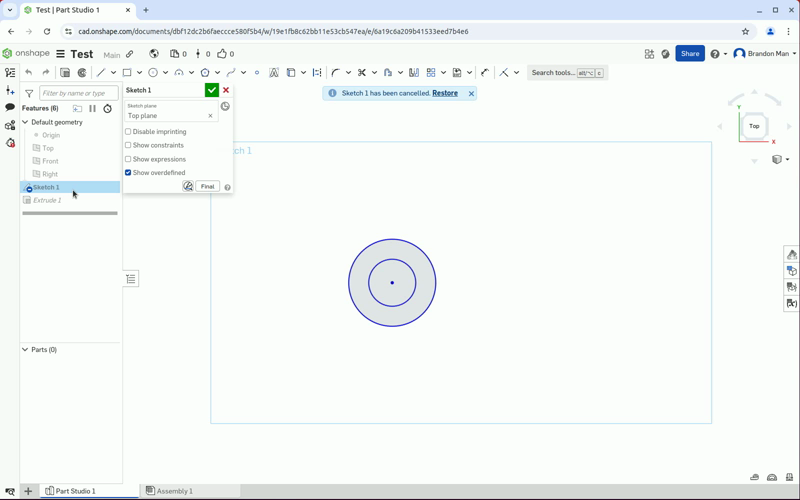
mouse_move(229, 92)
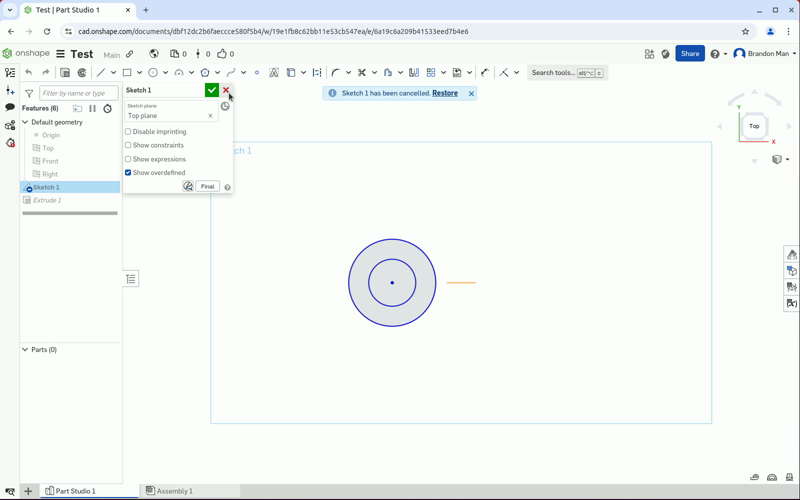
click(229, 92)
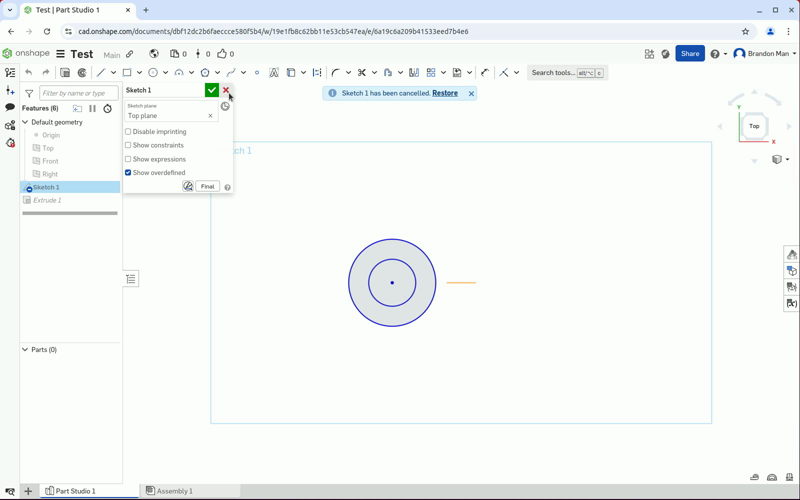
key(shift+s)
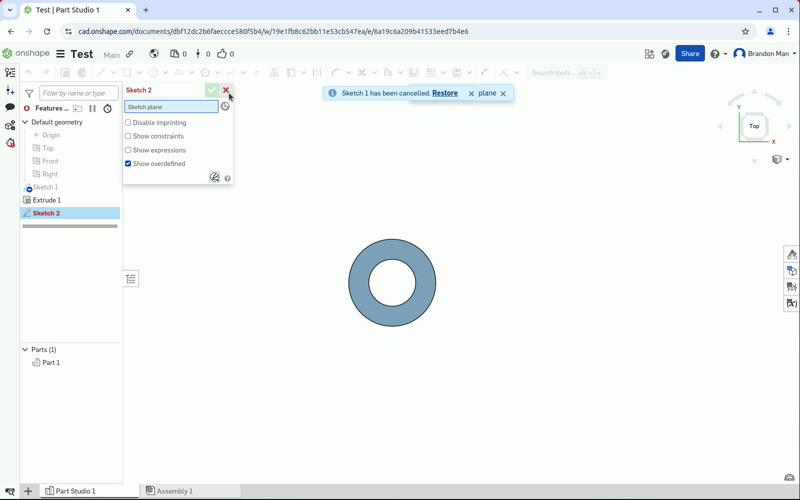
mouse_move(73, 150)
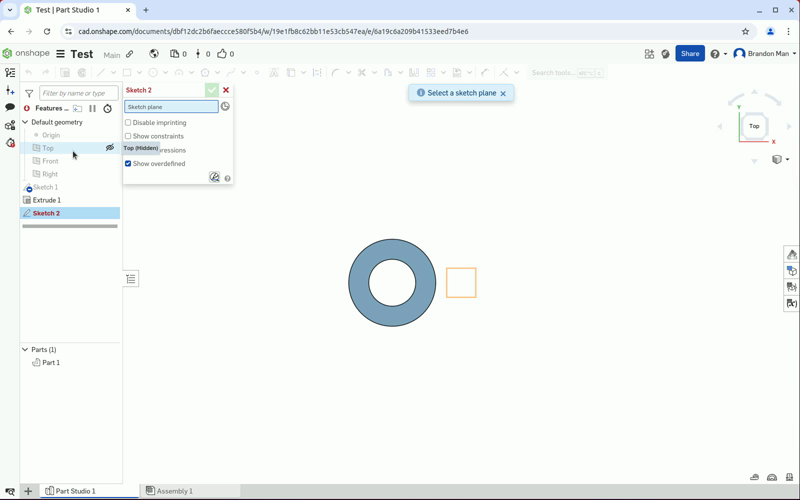
click(73, 150)
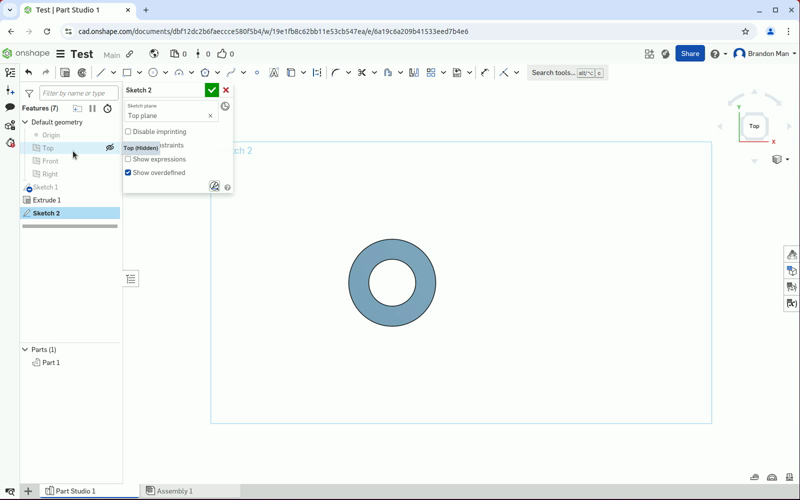
mouse_move(73, 352)
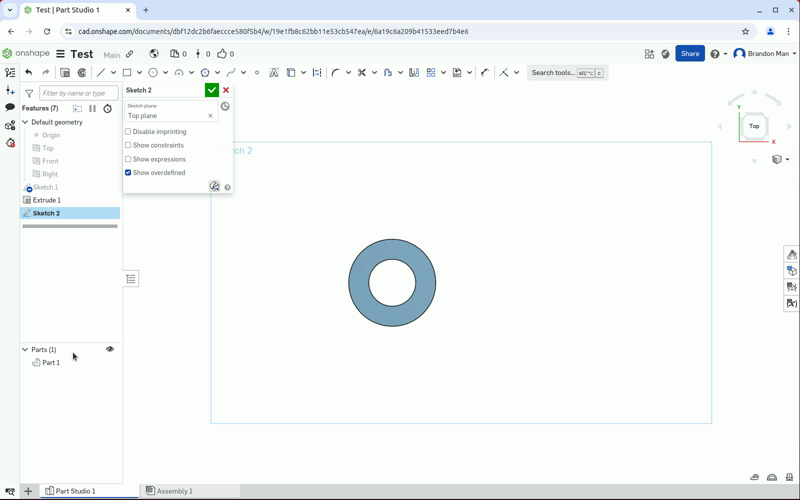
key(y)
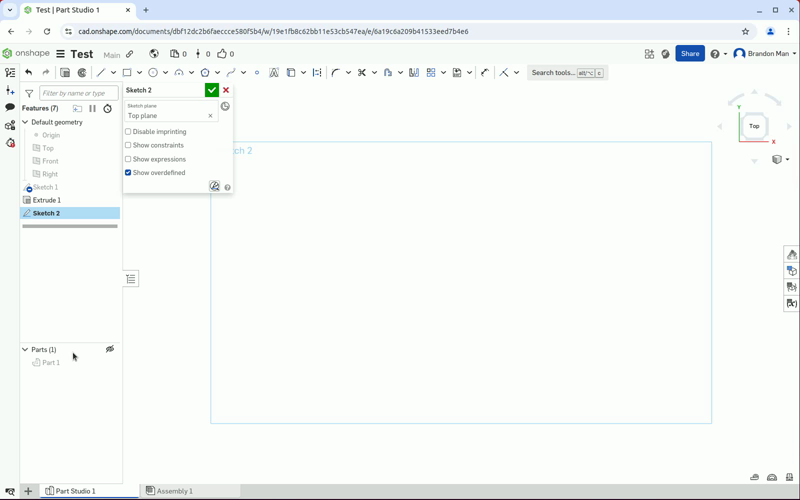
key(l)
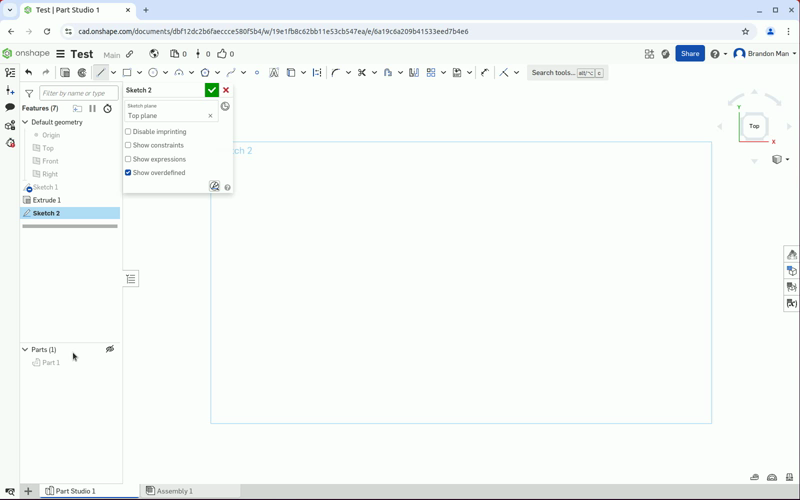
key_down(shift)
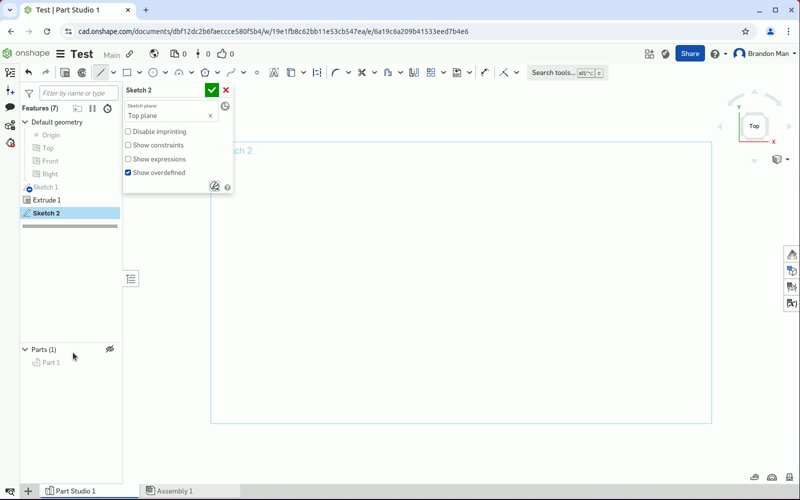
mouse_move(391, 326)
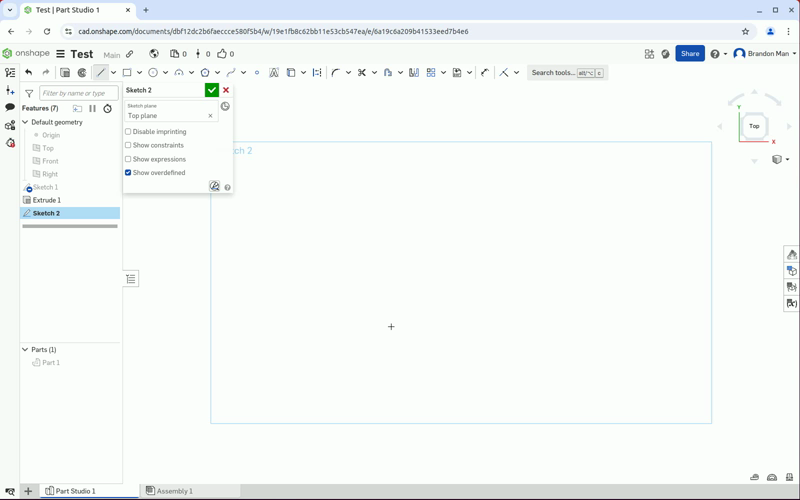
click(391, 326)
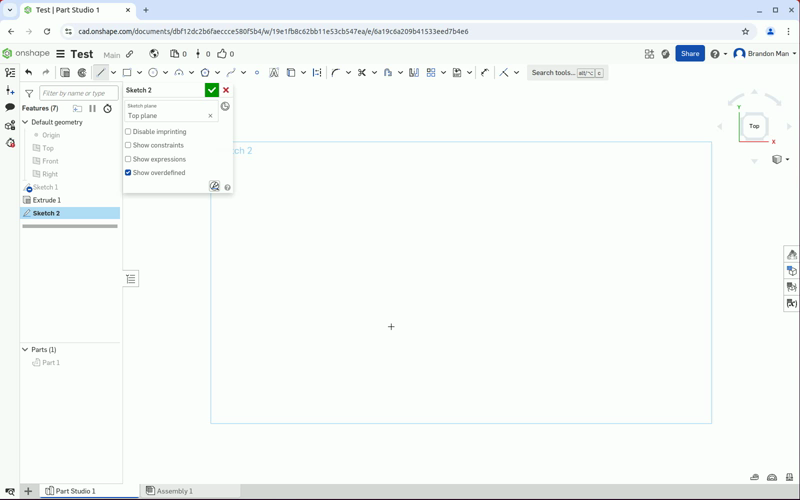
key_up(shift)
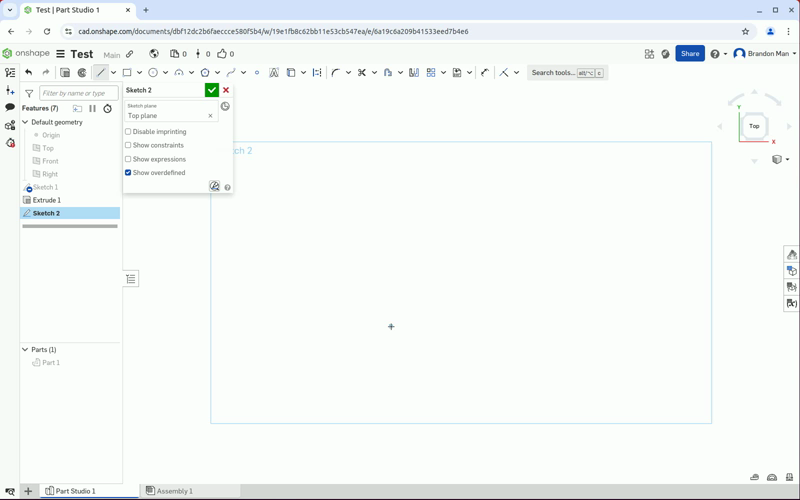
key_down(shift)
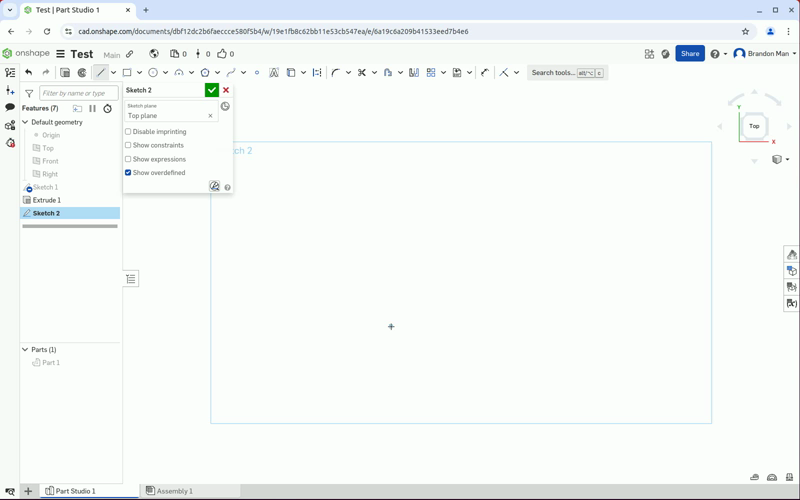
mouse_move(529, 324)
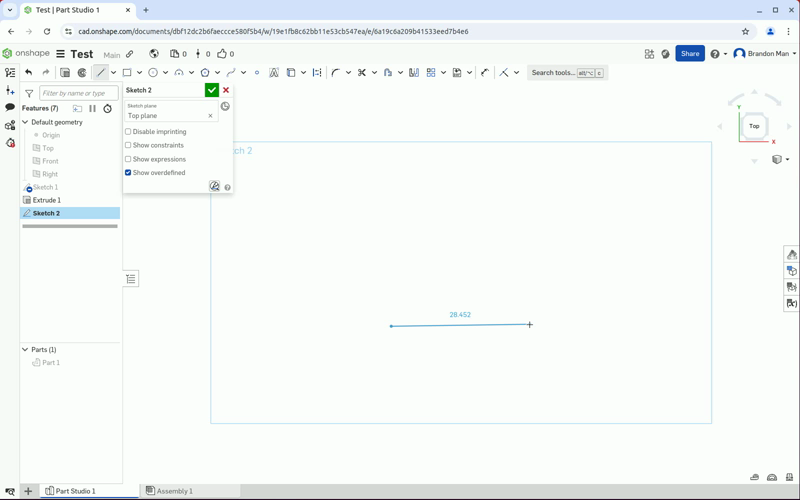
click(529, 324)
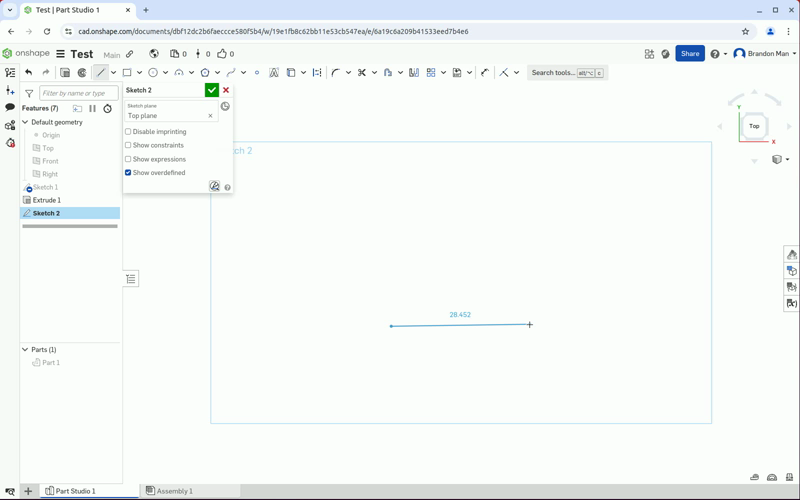
key_up(shift)
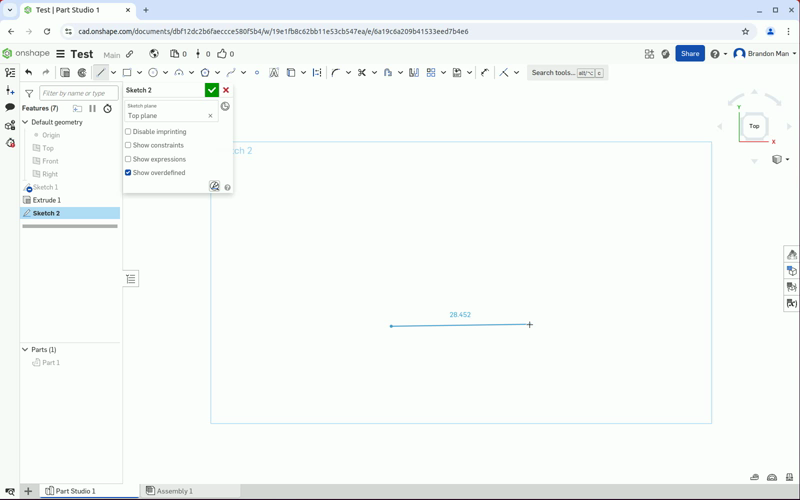
key(esc)
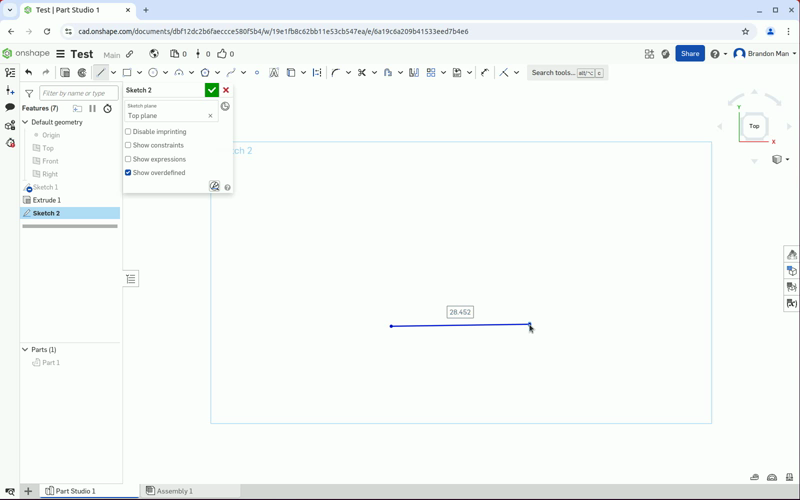
key(a)
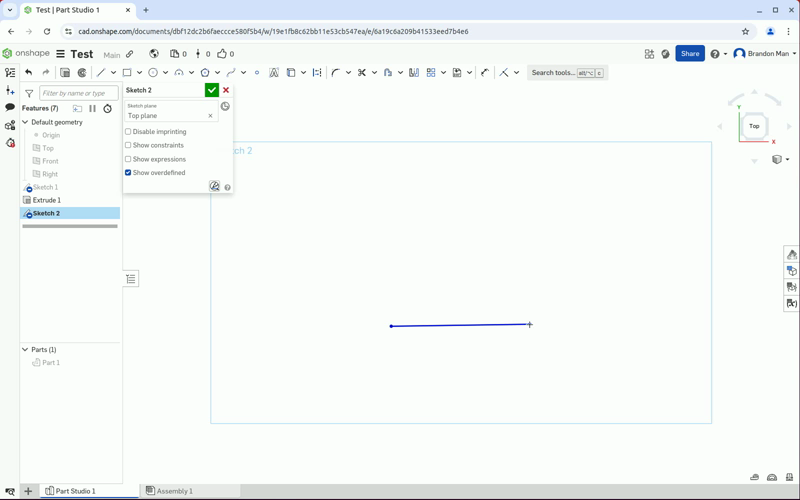
mouse_move(529, 324)
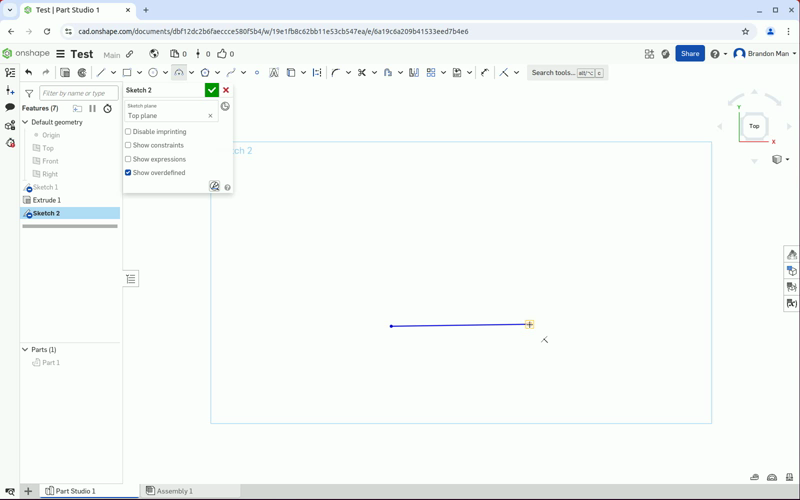
click(529, 324)
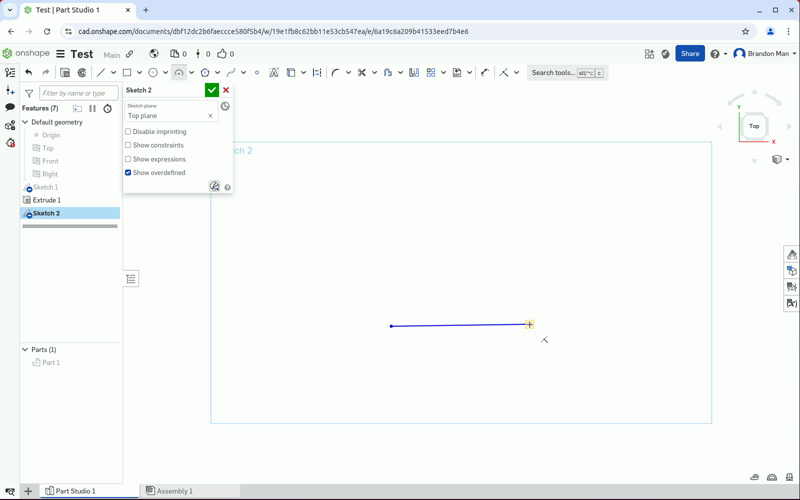
key_down(shift)
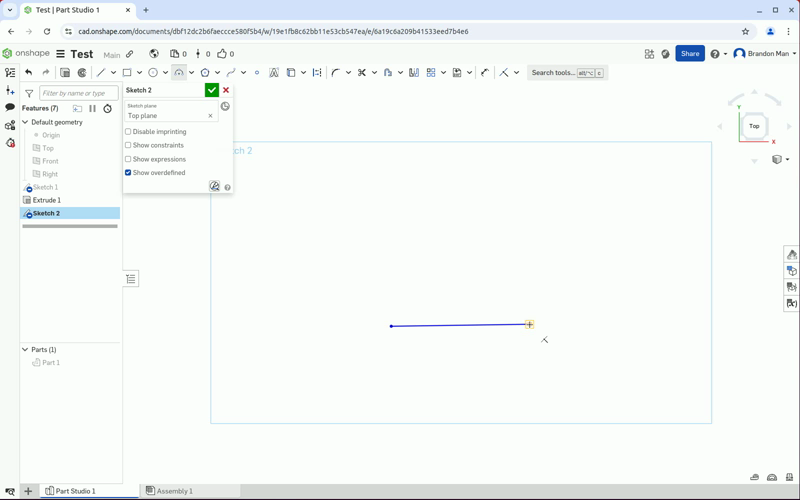
mouse_move(529, 241)
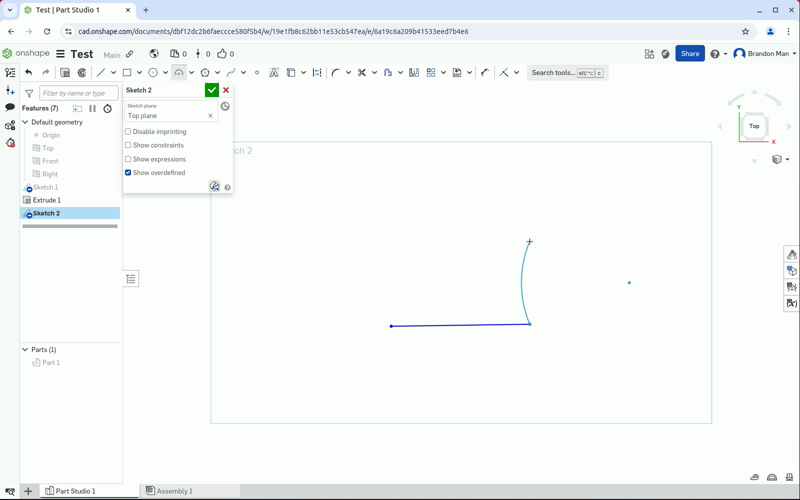
click(529, 241)
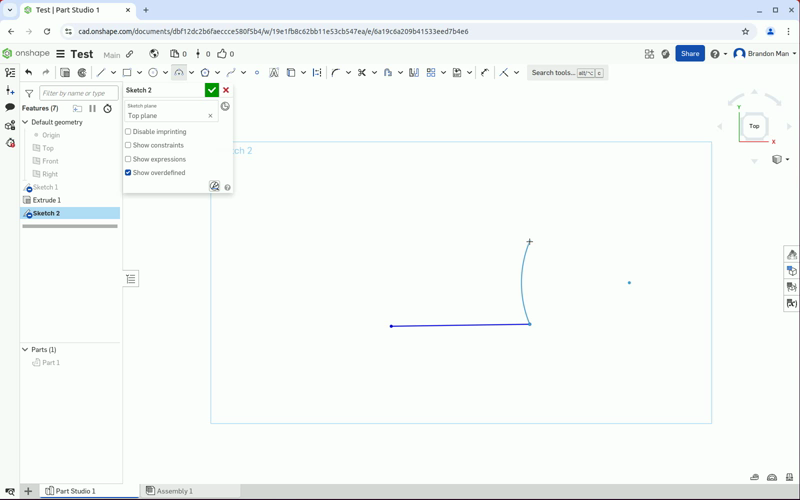
mouse_move(570, 282)
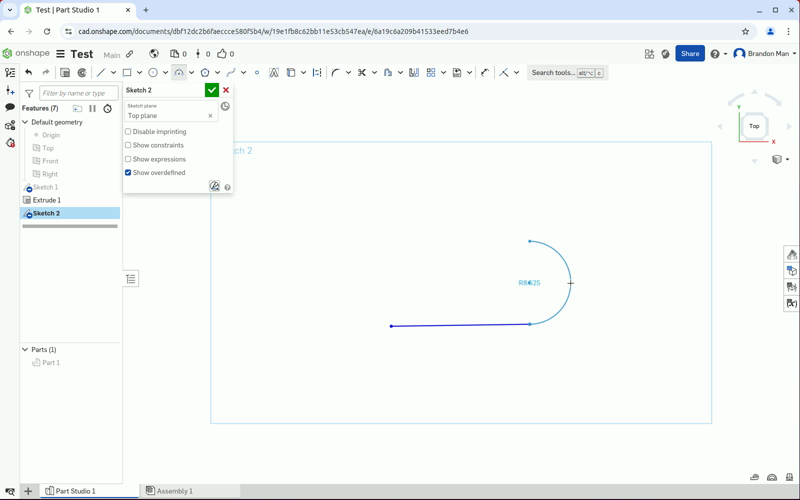
click(570, 282)
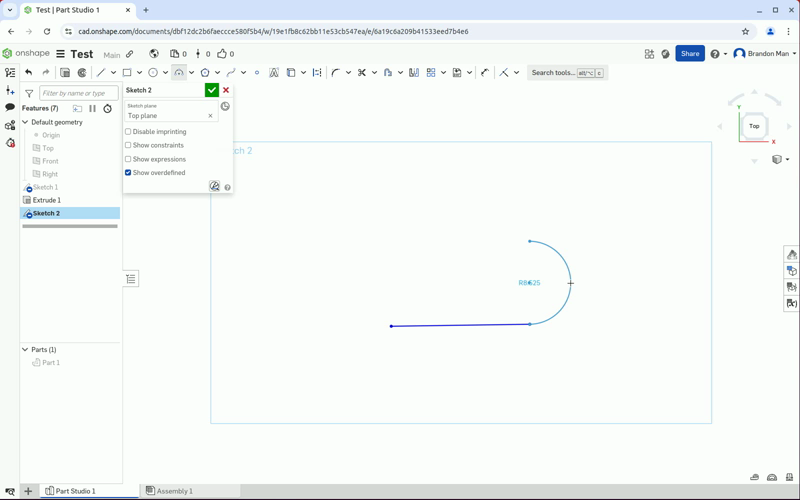
key_up(shift)
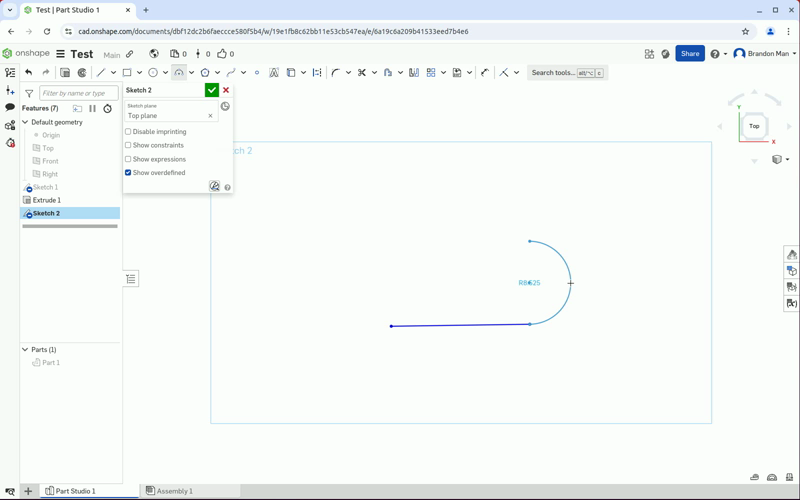
key(esc)
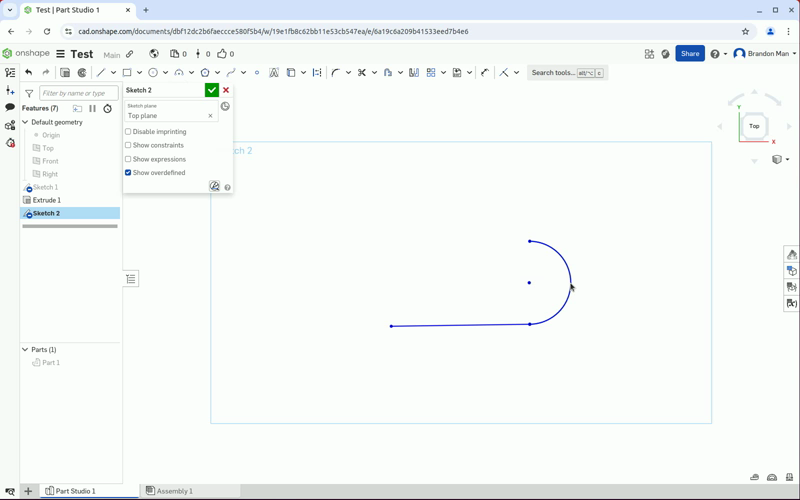
key(l)
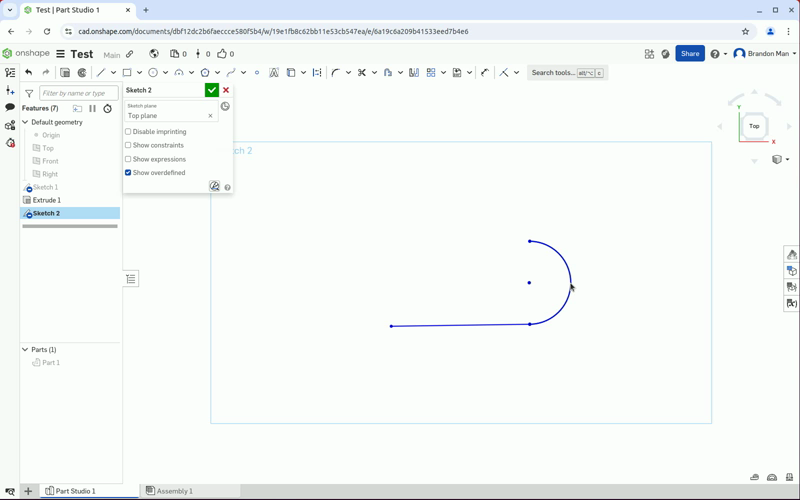
mouse_move(529, 241)
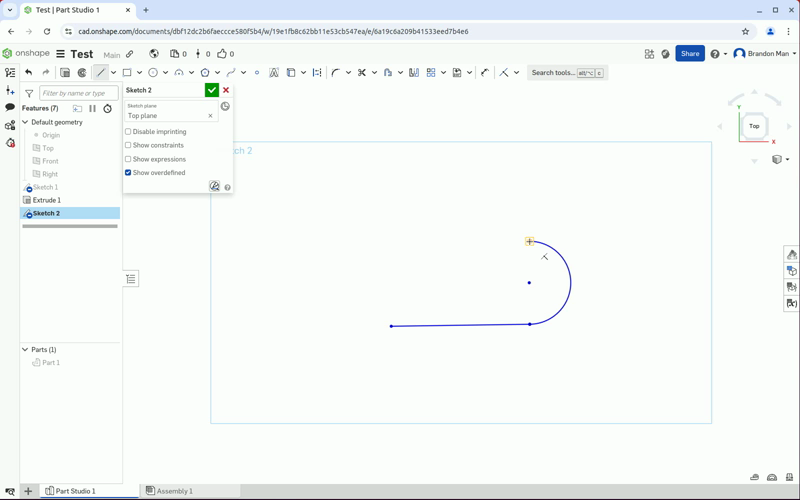
click(529, 241)
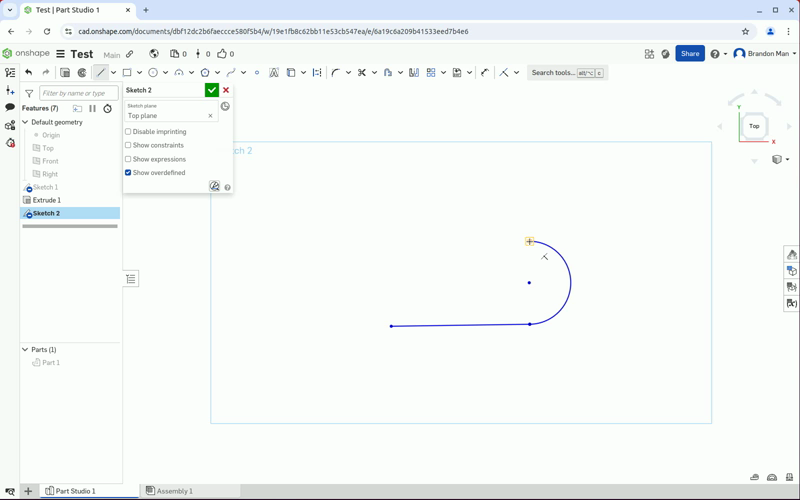
key_down(shift)
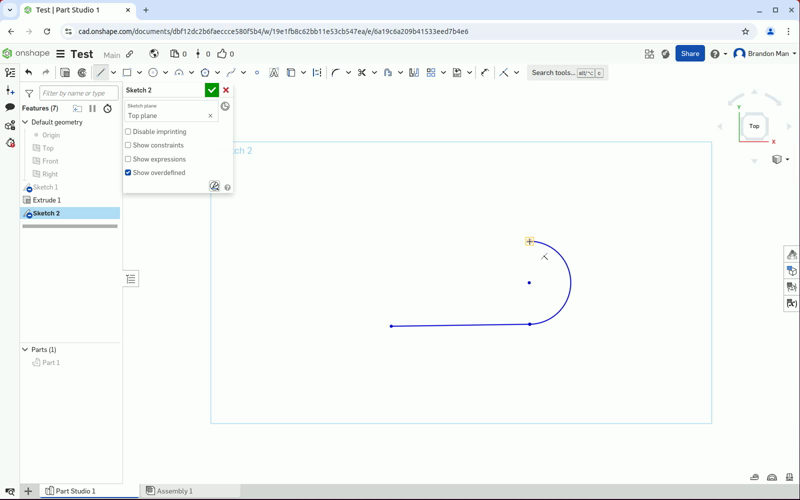
mouse_move(391, 241)
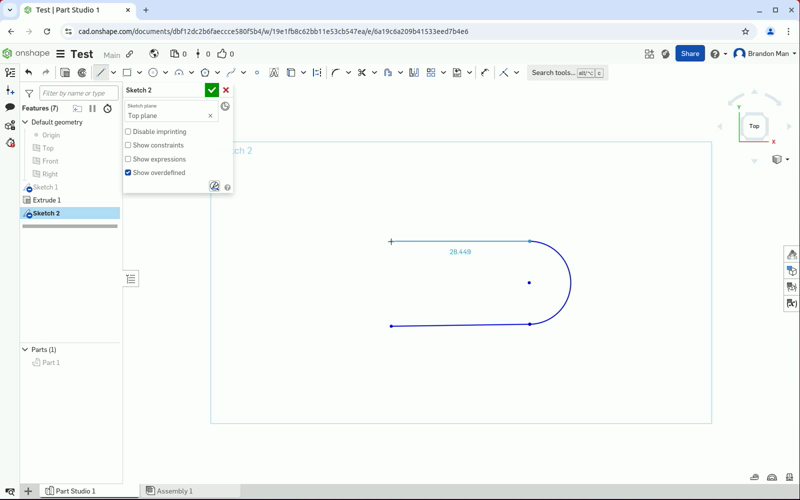
click(391, 241)
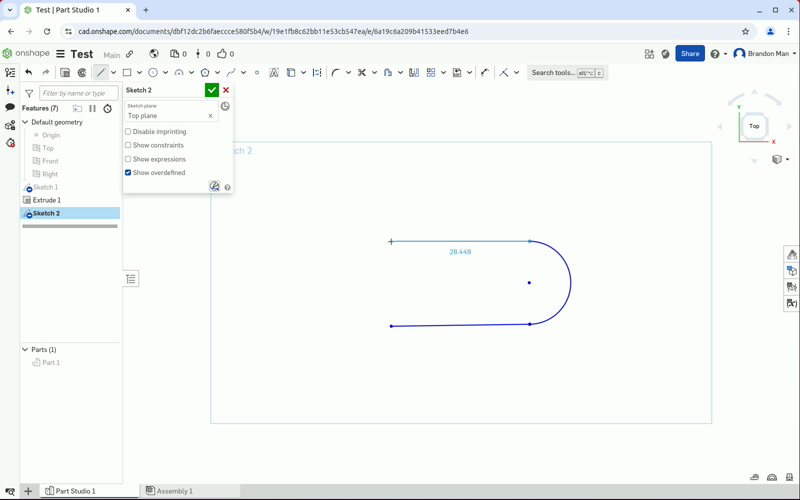
key_up(shift)
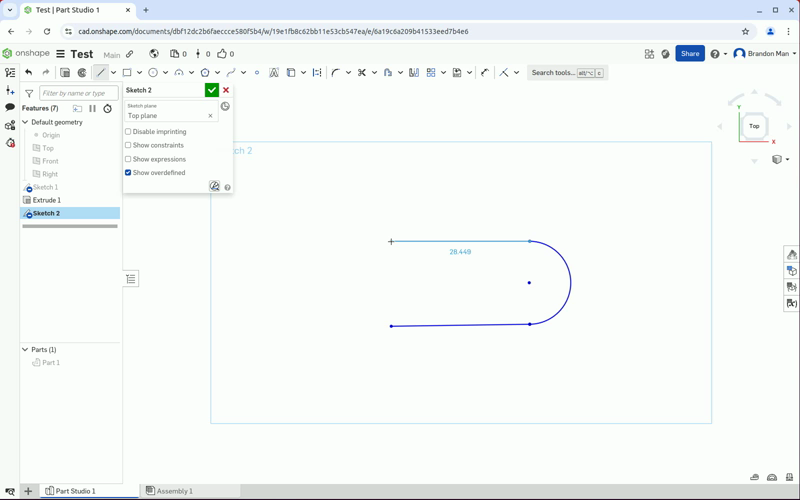
key(esc)
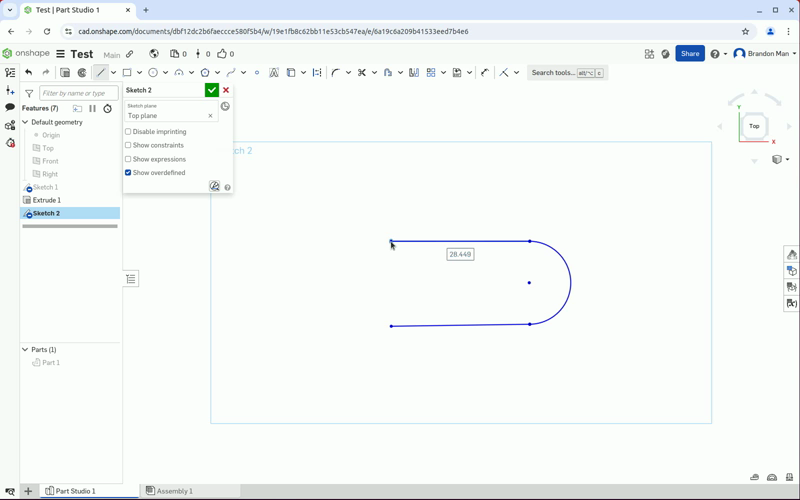
key(a)
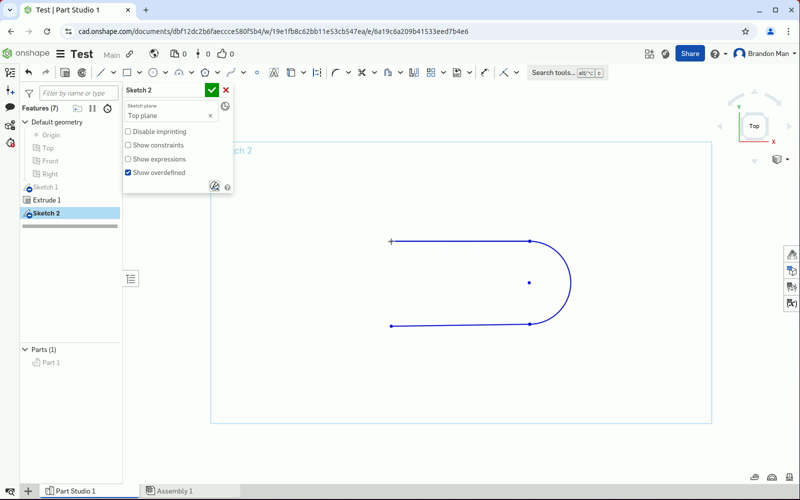
mouse_move(391, 241)
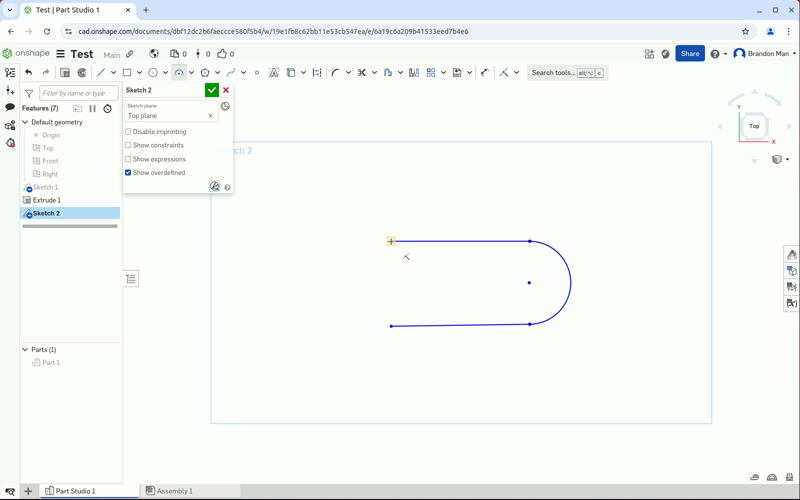
click(391, 241)
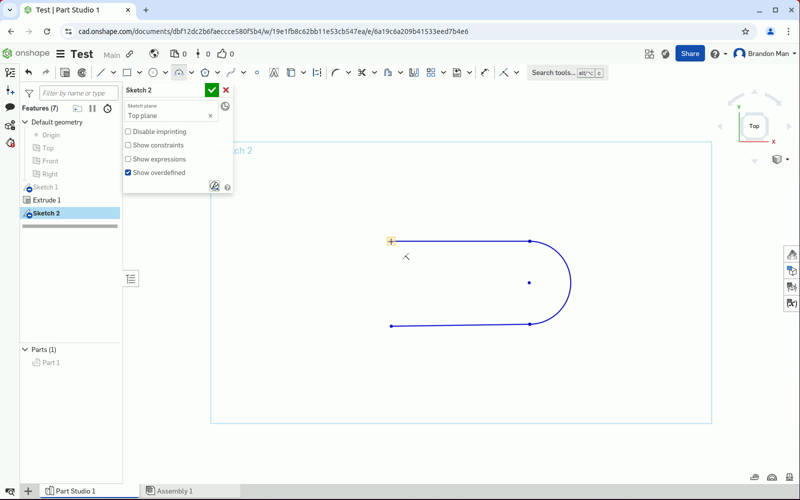
mouse_move(391, 326)
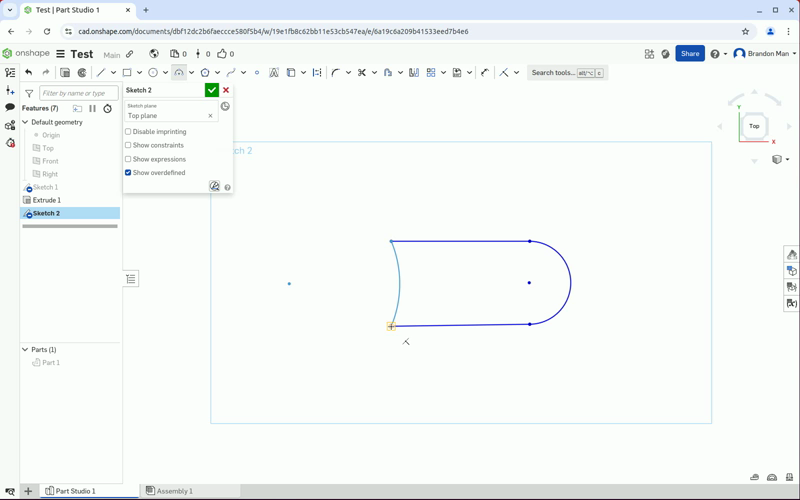
click(391, 326)
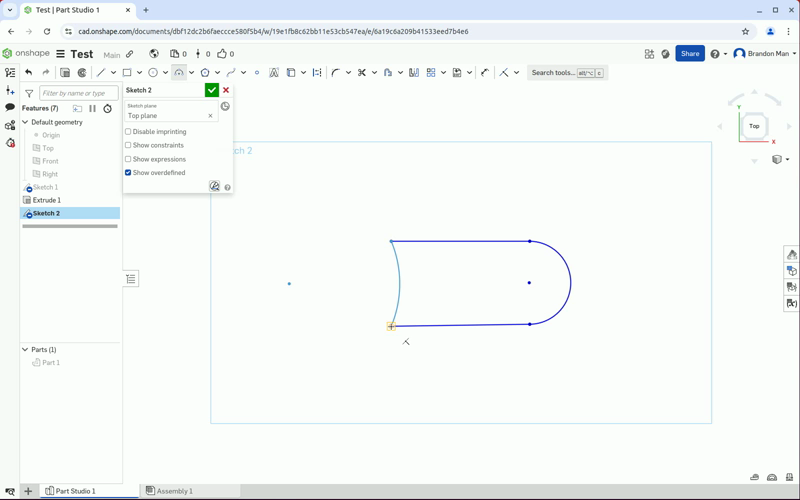
key_down(shift)
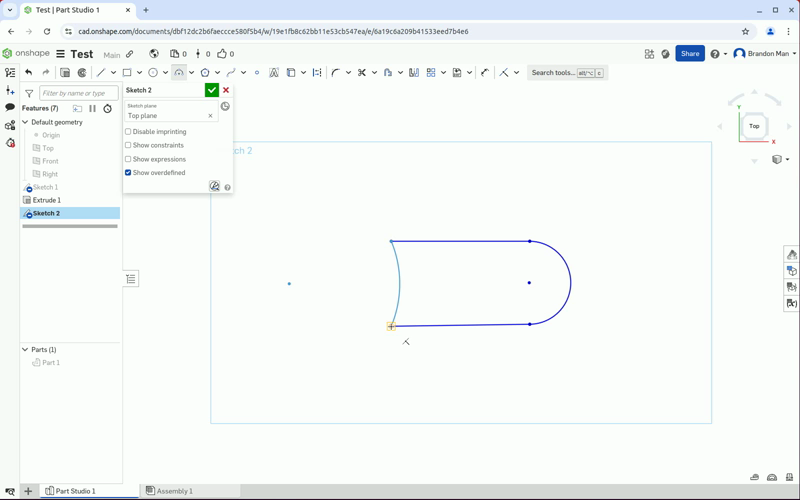
mouse_move(433, 283)
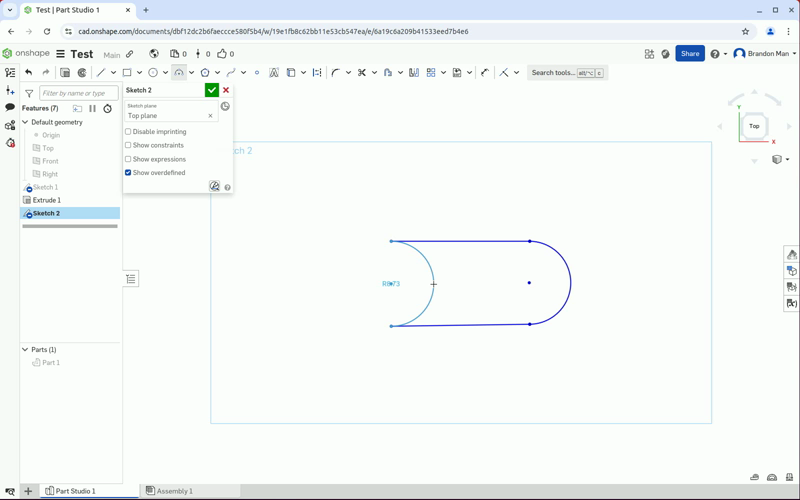
click(433, 283)
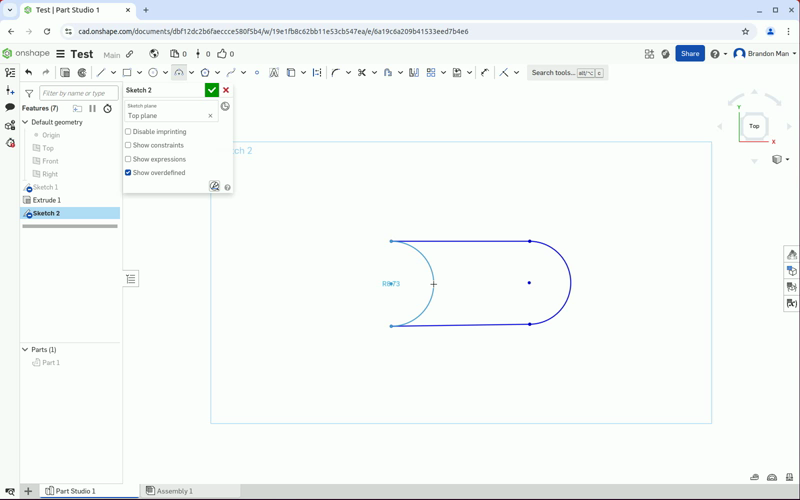
key_up(shift)
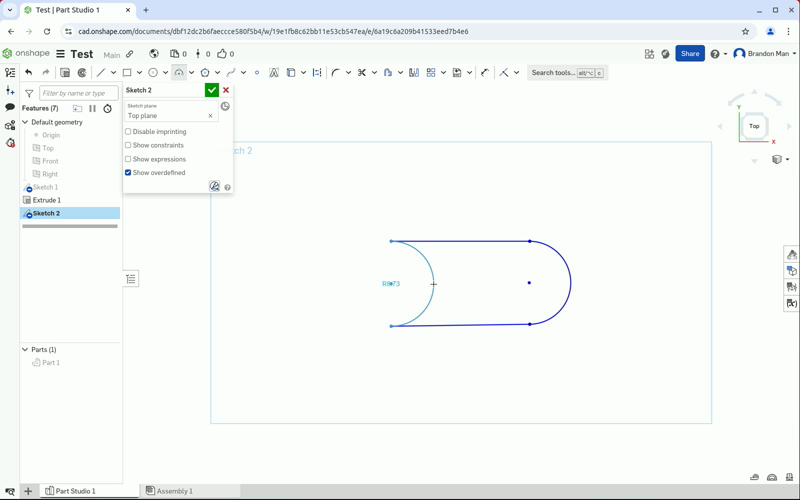
key(esc)
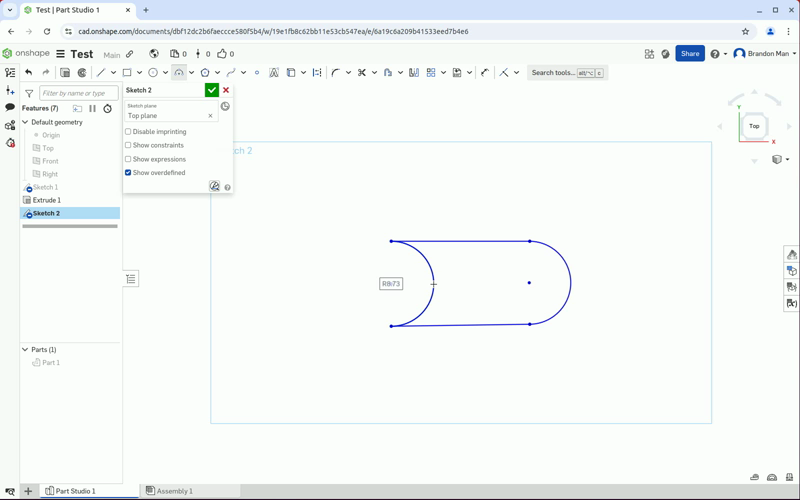
key(c)
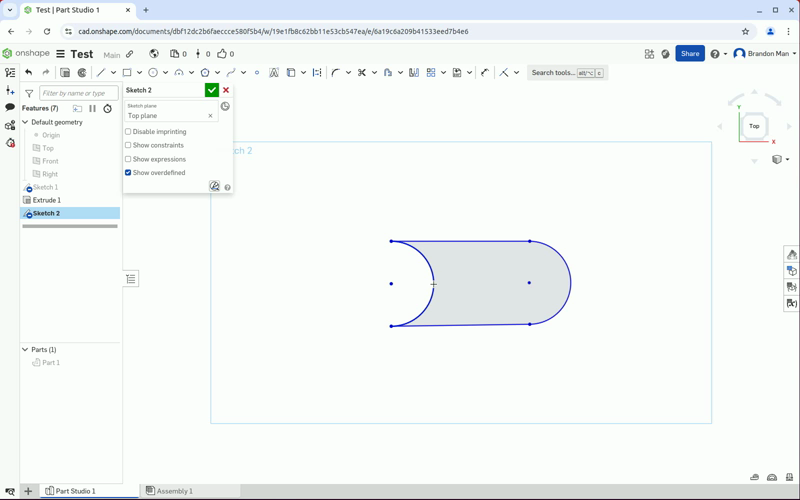
key_down(shift)
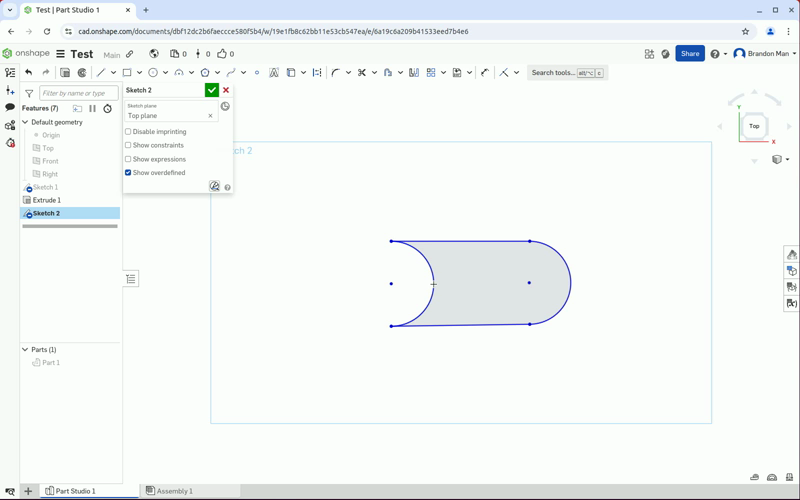
mouse_move(529, 282)
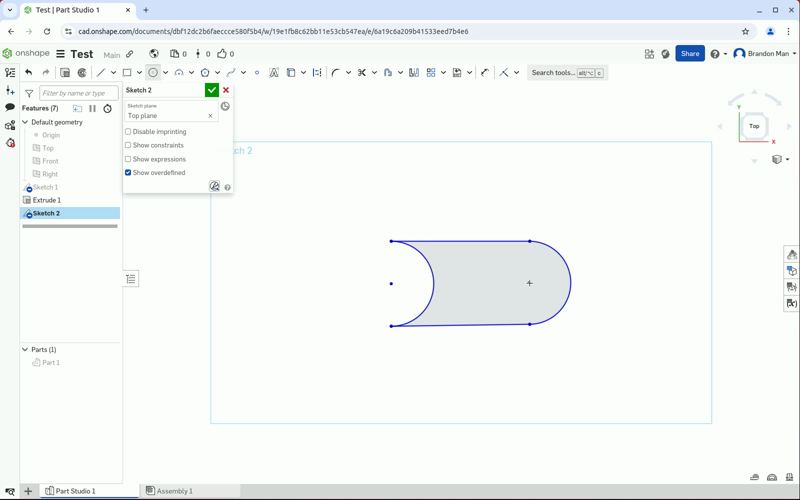
scroll(6)
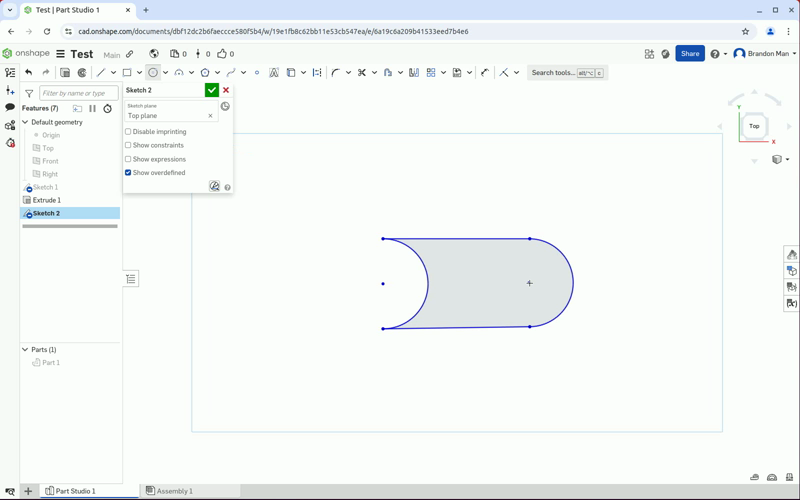
scroll(6)
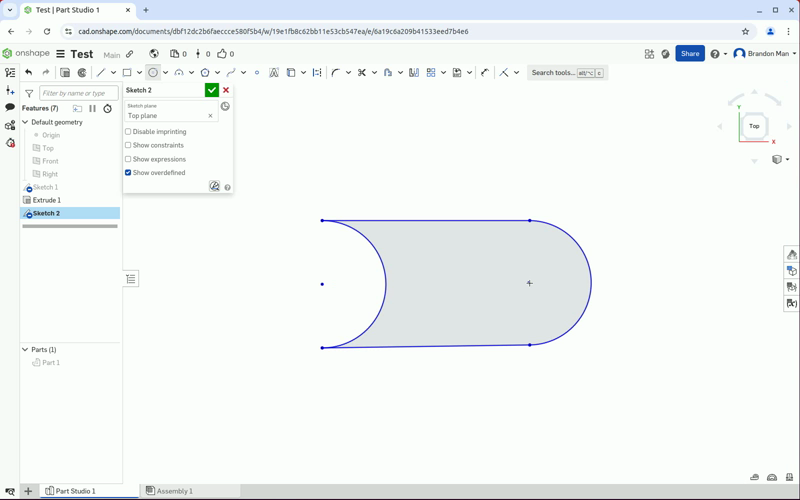
scroll(6)
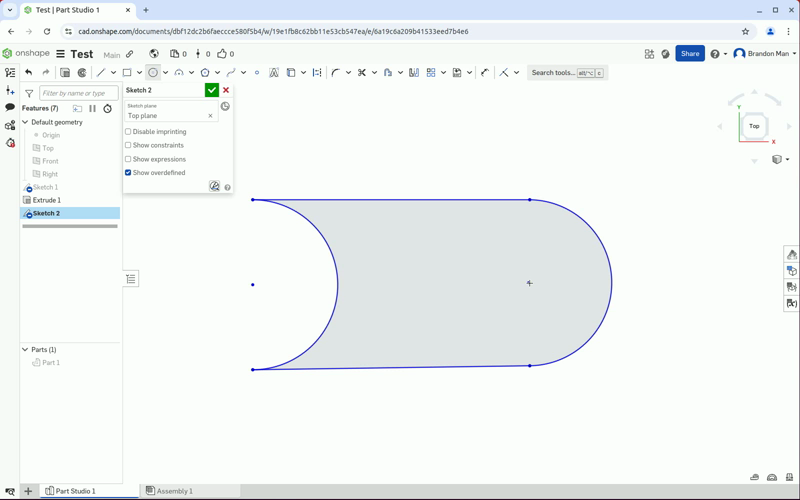
scroll(6)
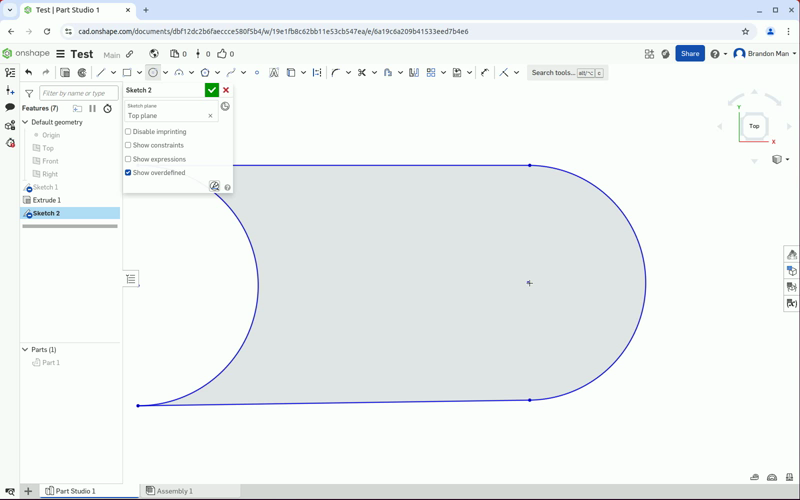
scroll(6)
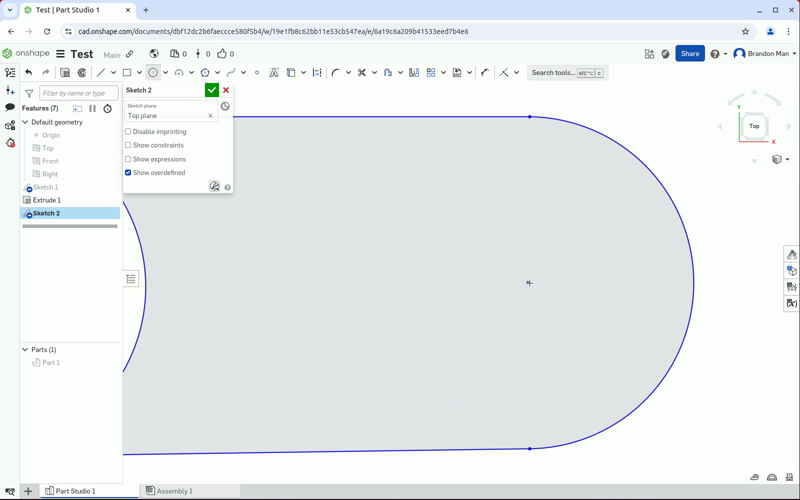
scroll(6)
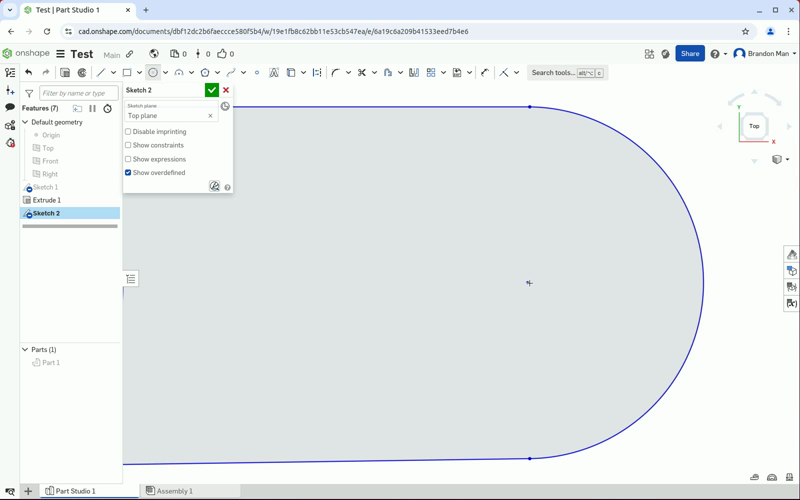
scroll(6)
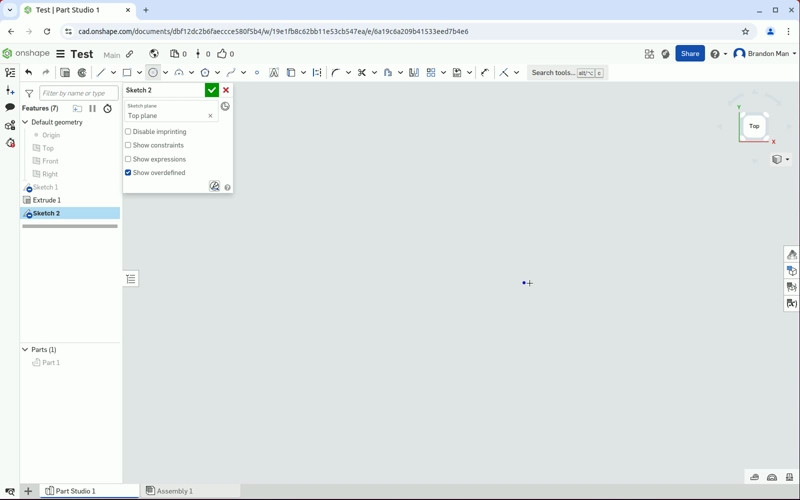
click(529, 282)
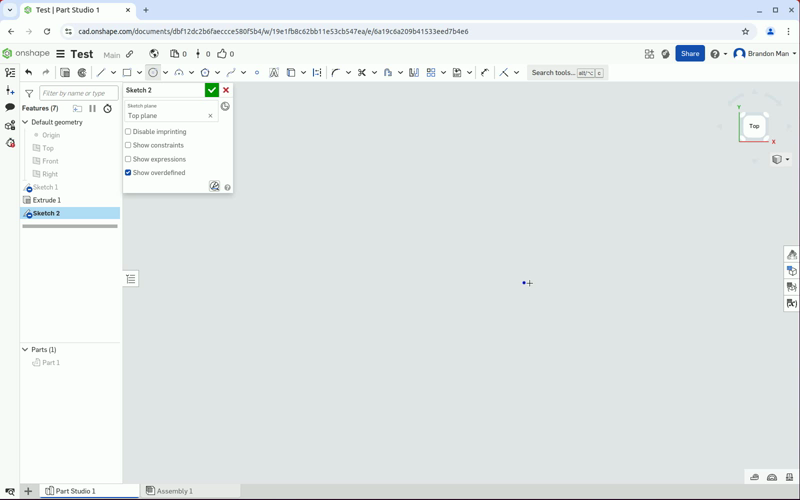
scroll(-6)
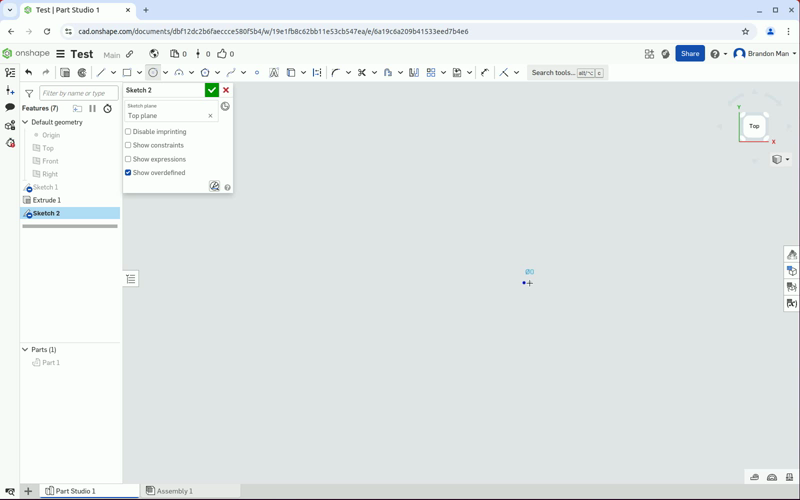
scroll(-6)
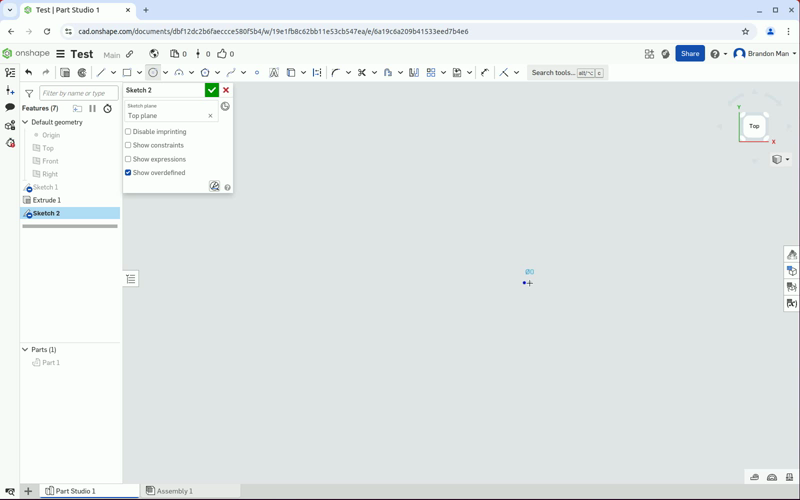
scroll(-6)
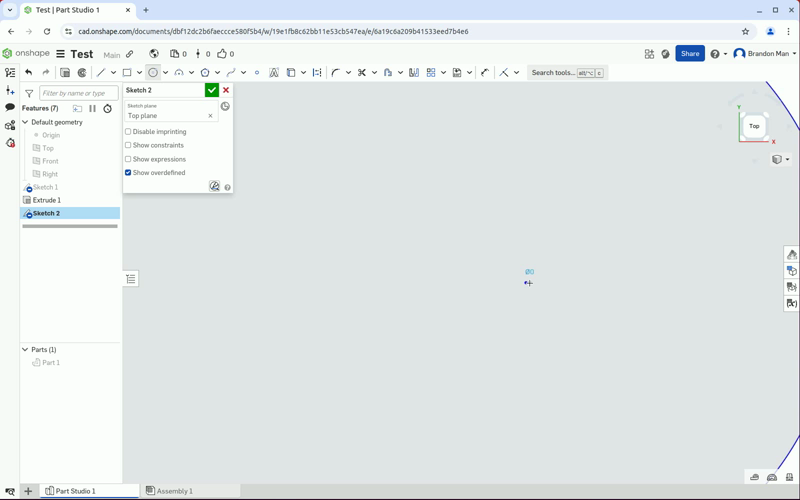
scroll(-6)
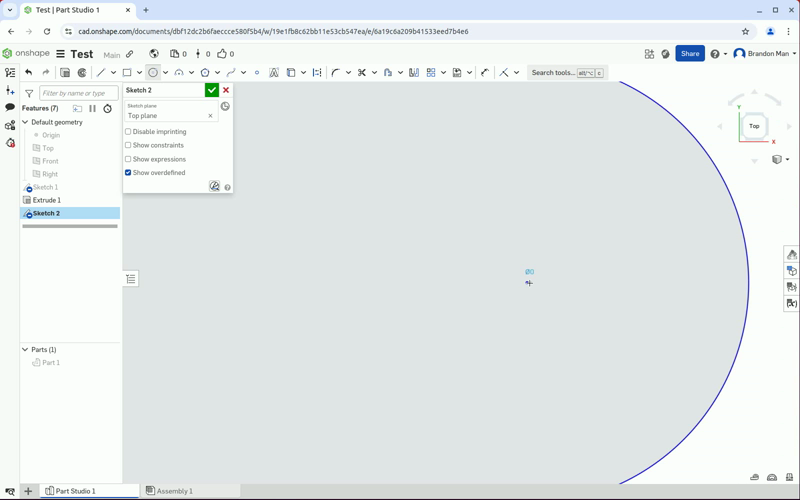
scroll(-6)
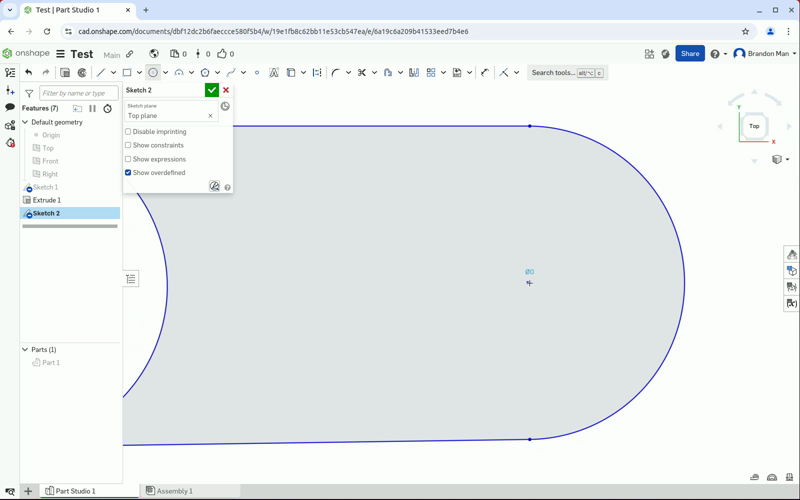
scroll(-6)
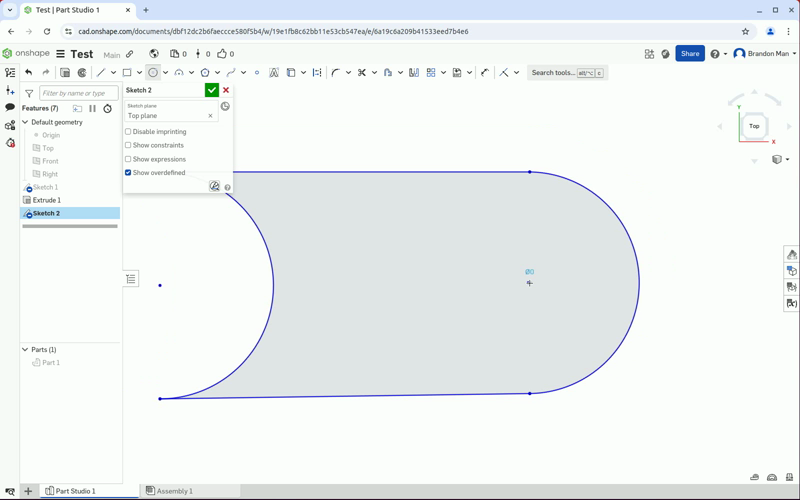
scroll(-6)
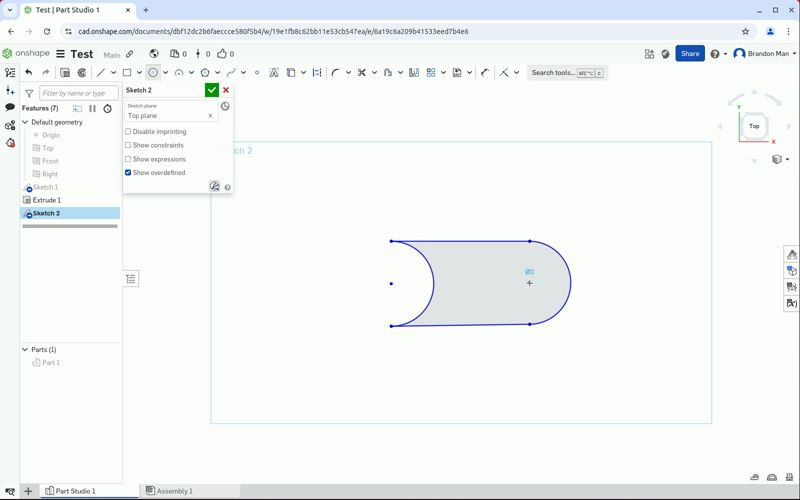
key_up(shift)
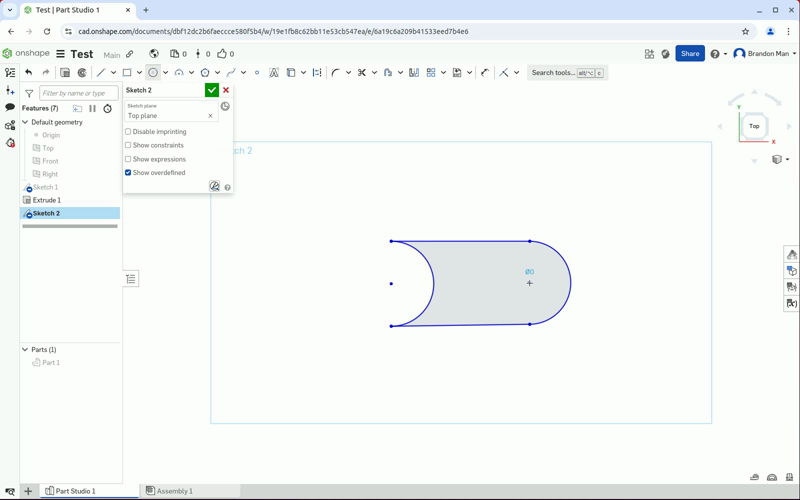
mouse_move(554, 282)
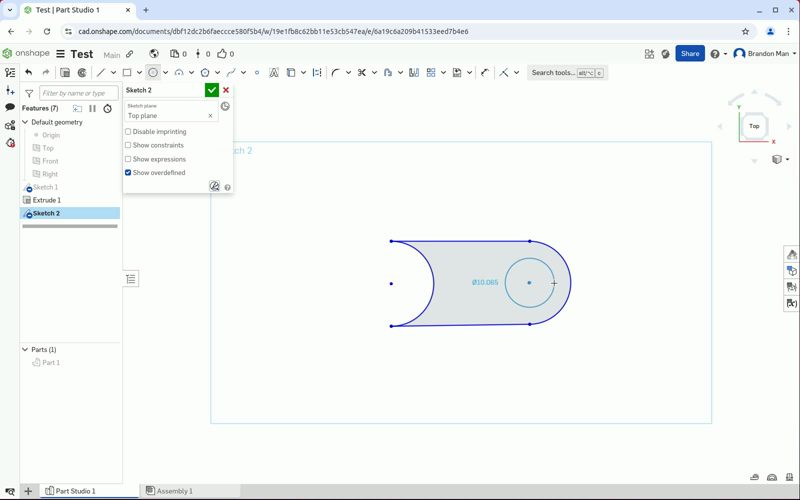
click(554, 282)
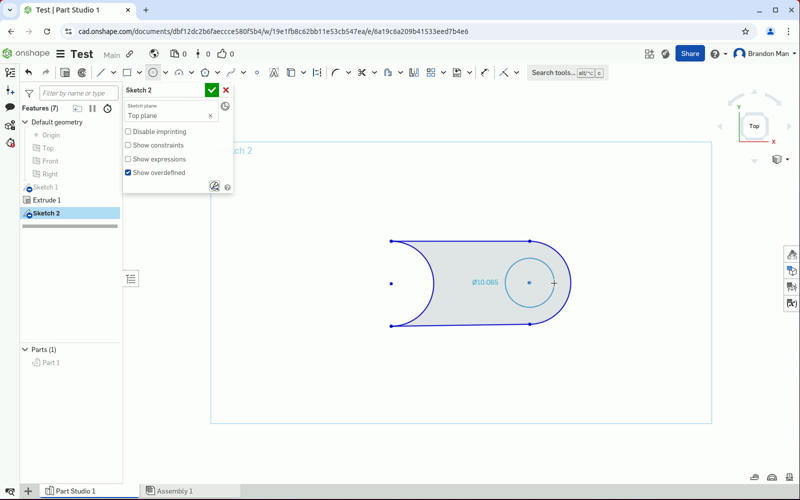
key(esc)
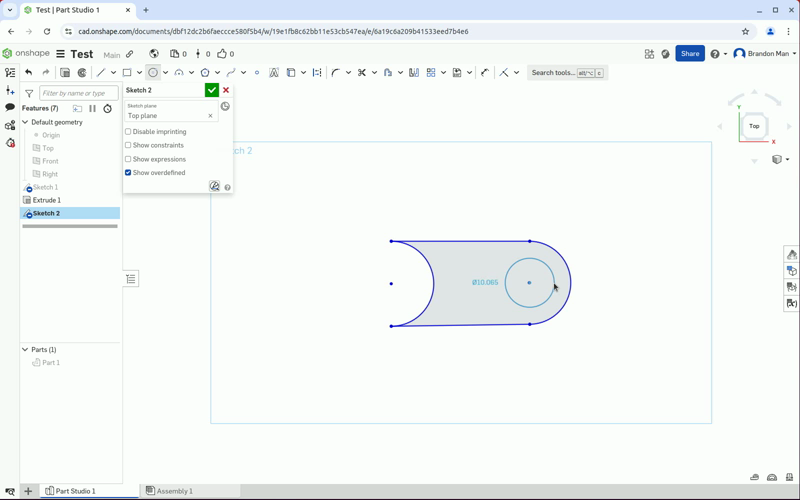
mouse_move(494, 252)
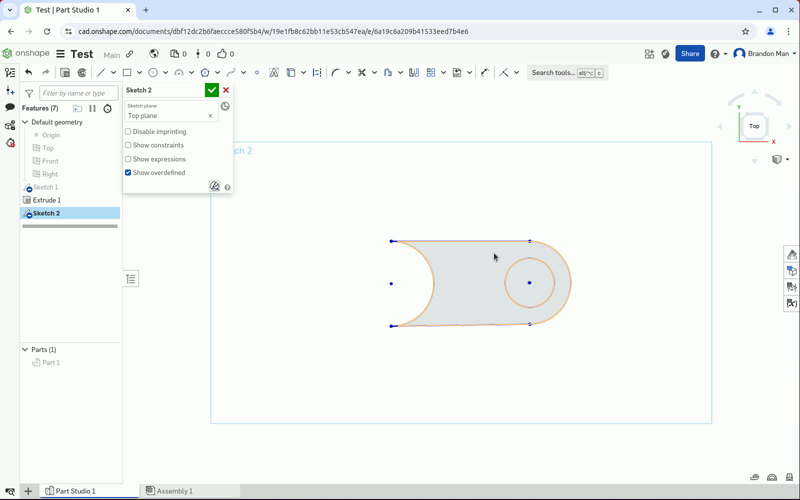
click(494, 252)
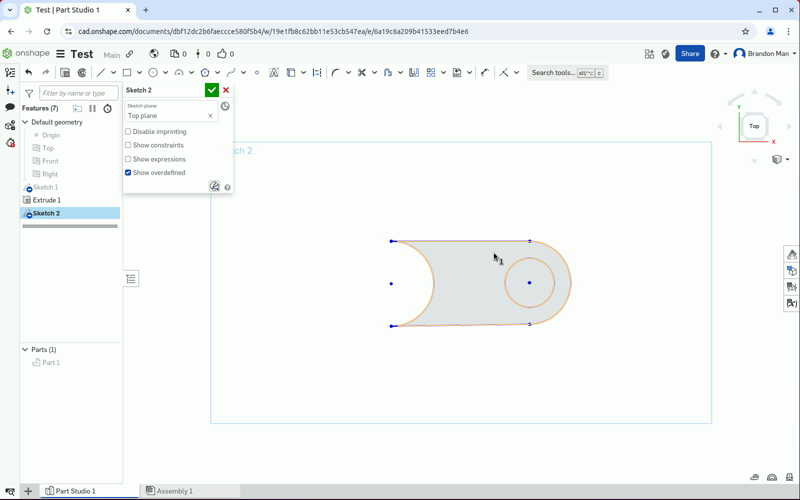
mouse_move(73, 352)
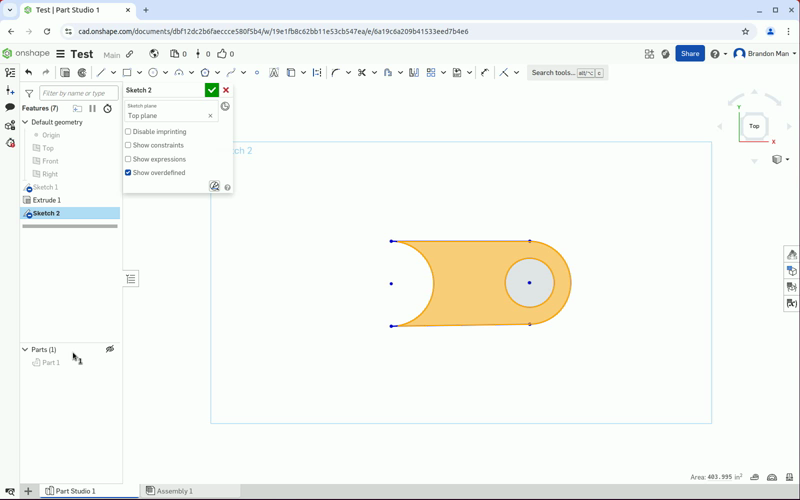
key(shift+y)
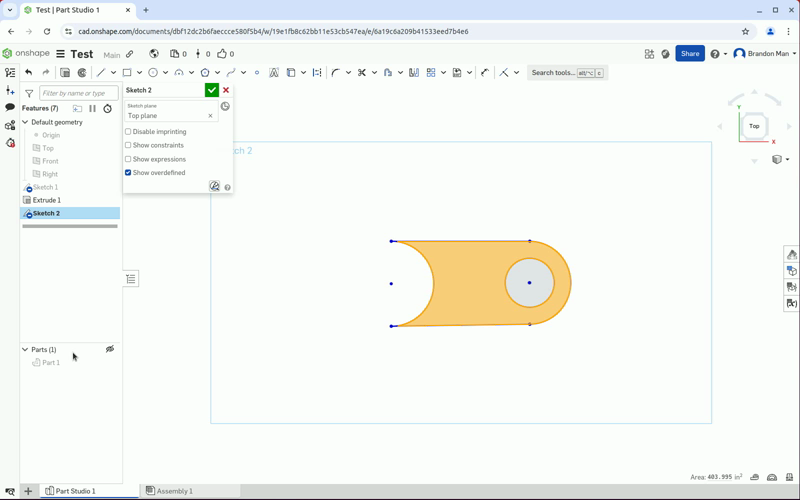
key(shift+e)
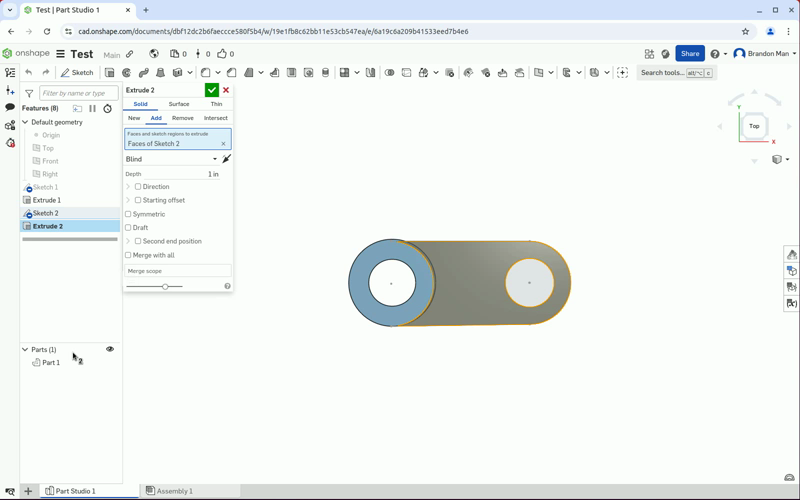
mouse_move(143, 106)
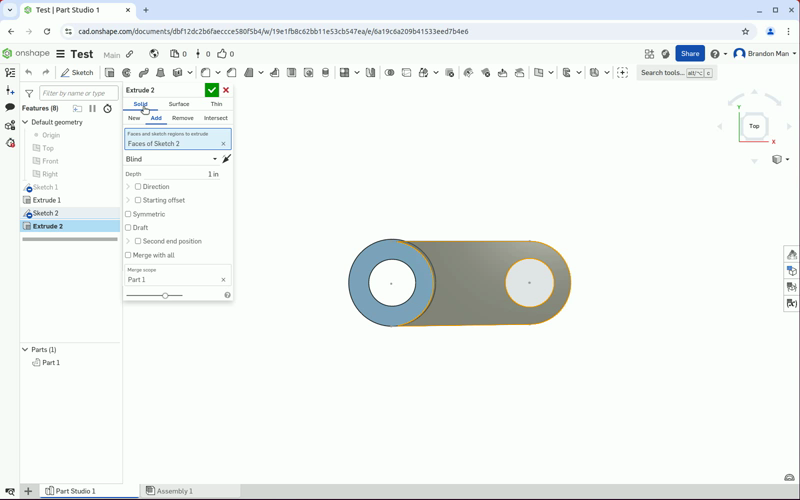
click(143, 106)
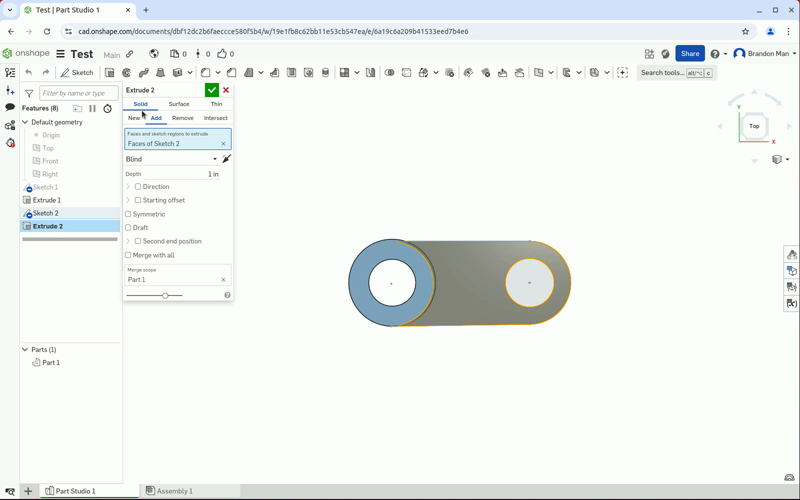
mouse_move(137, 120)
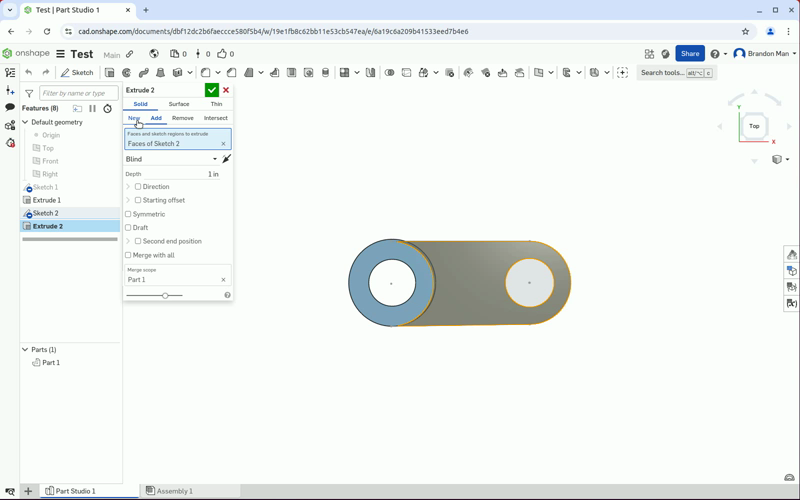
click(137, 120)
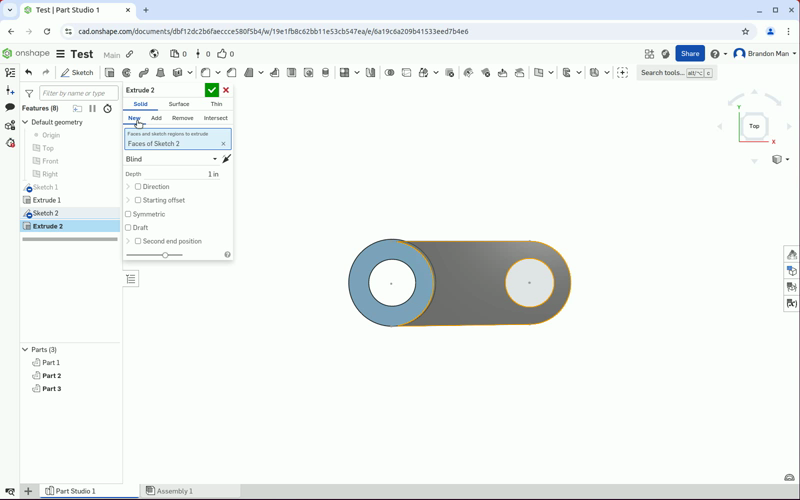
key(tab, 4)
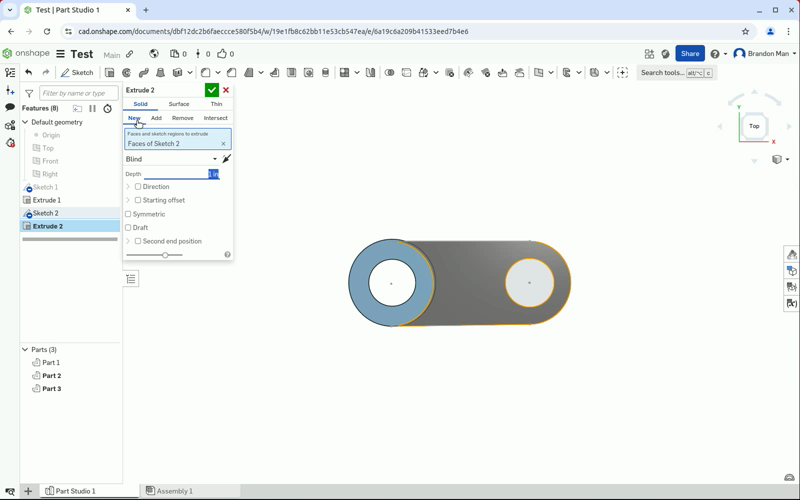
text(7.703)
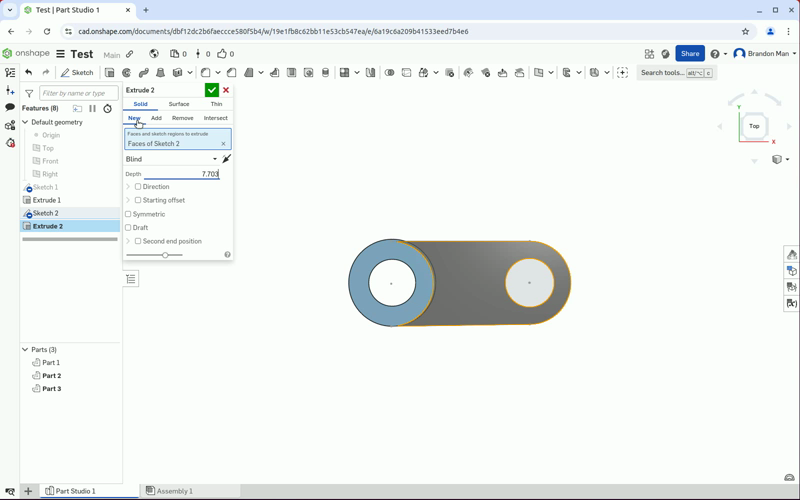
key(enter)
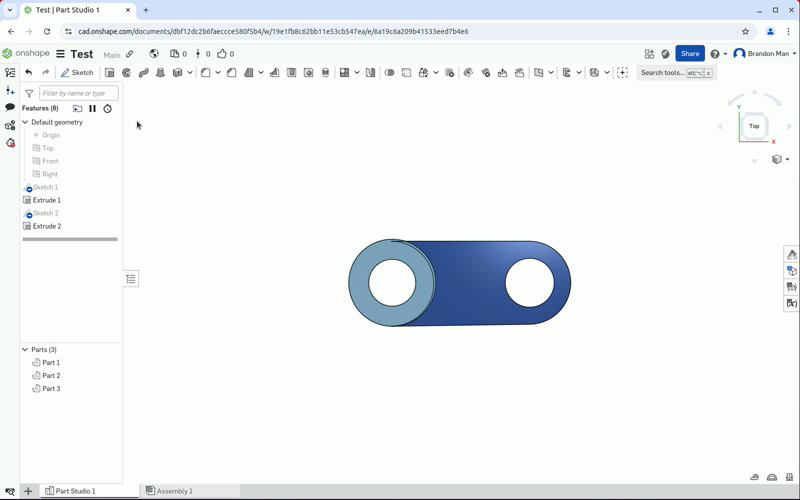
key(shift+h)
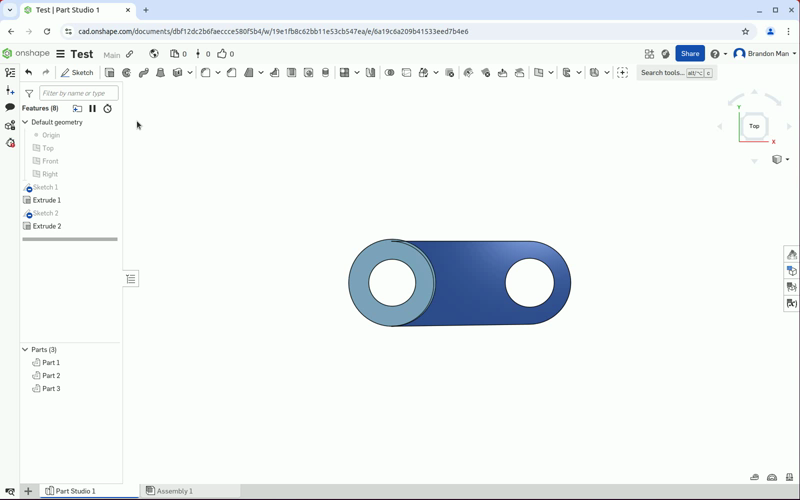
key(shift+h)
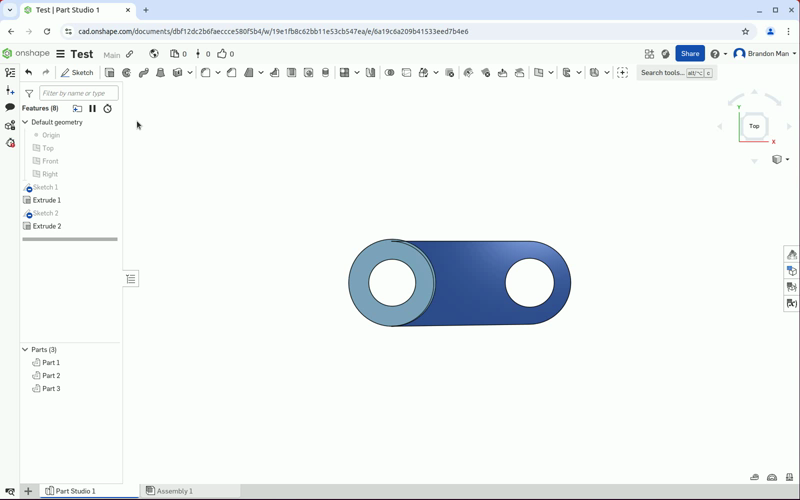
mouse_move(73, 189)
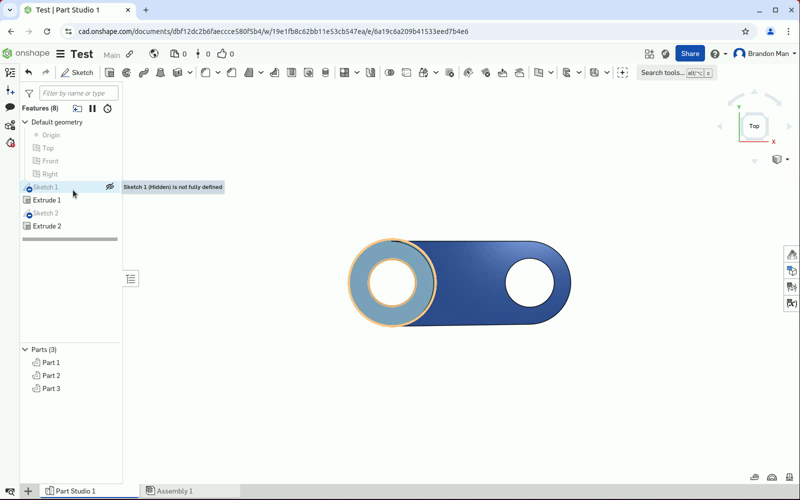
click(73, 189)
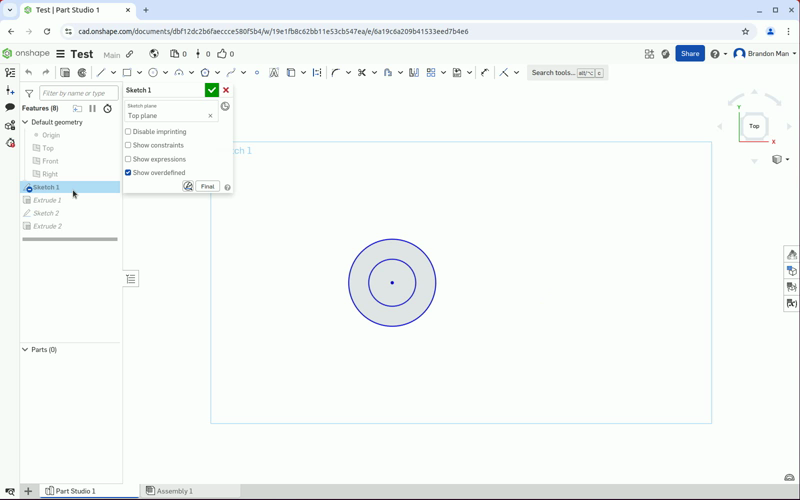
mouse_move(229, 92)
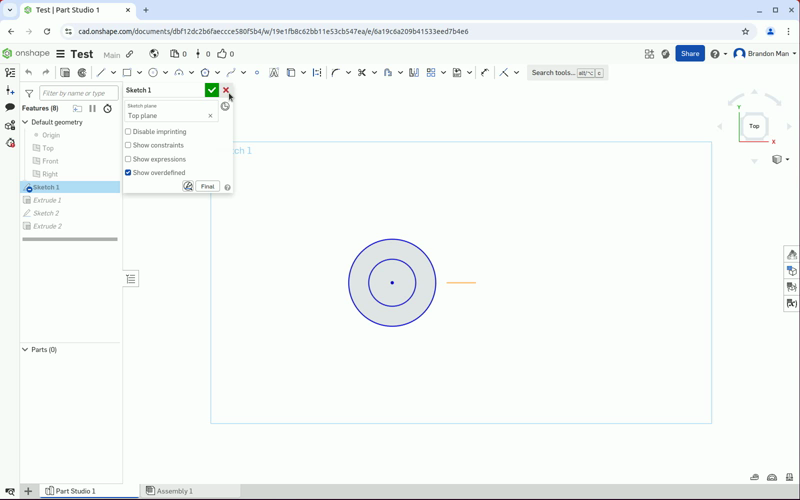
click(229, 92)
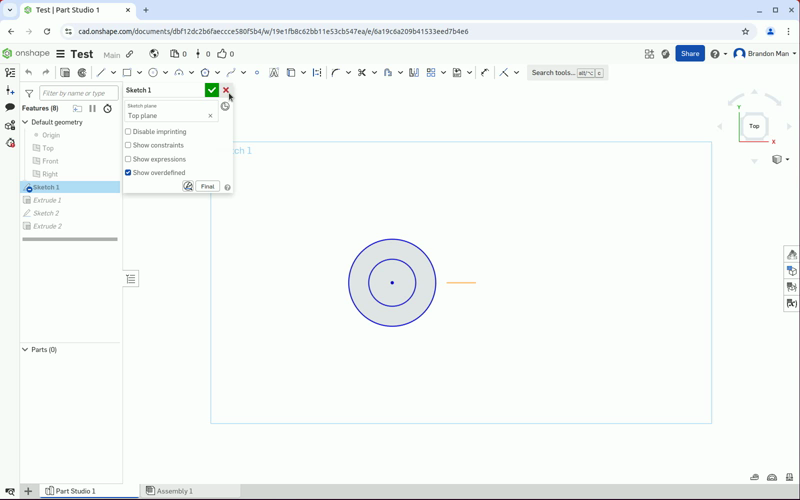
key(shift+s)
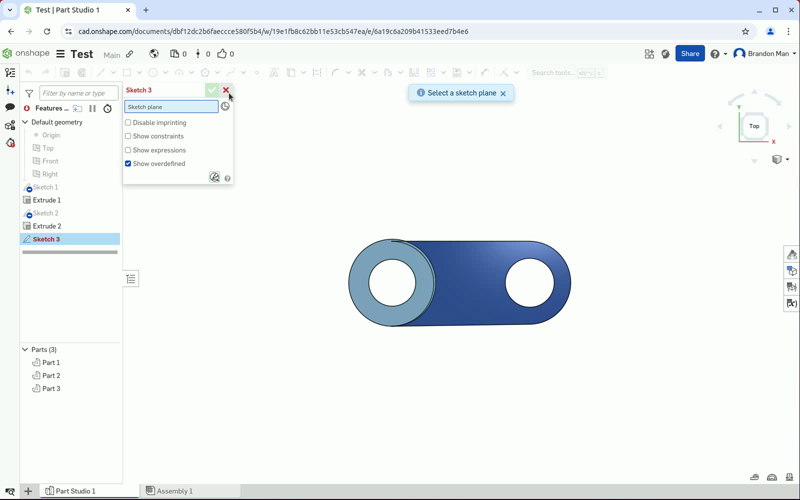
mouse_move(73, 150)
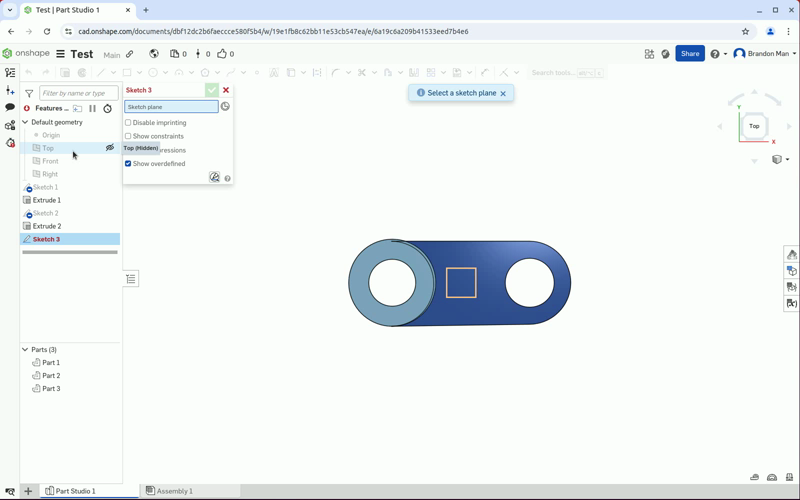
click(73, 150)
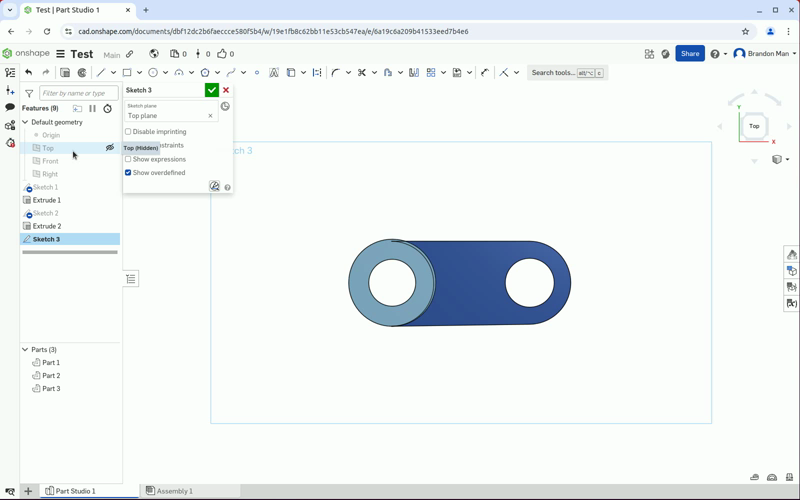
mouse_move(73, 352)
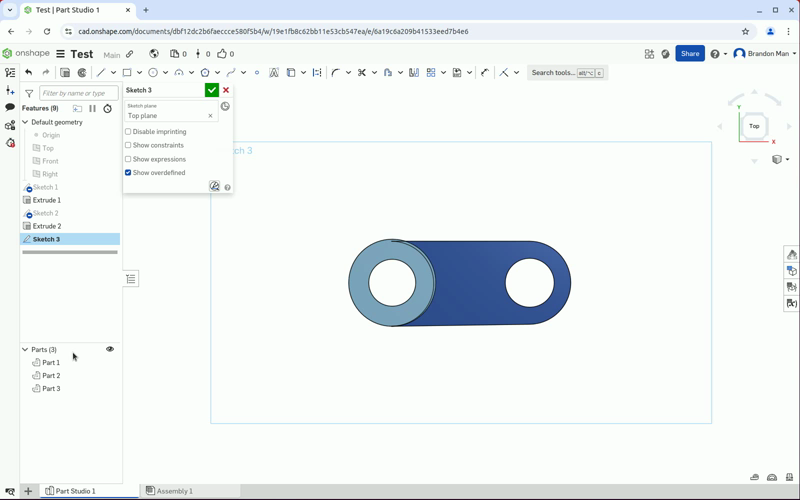
key(y)
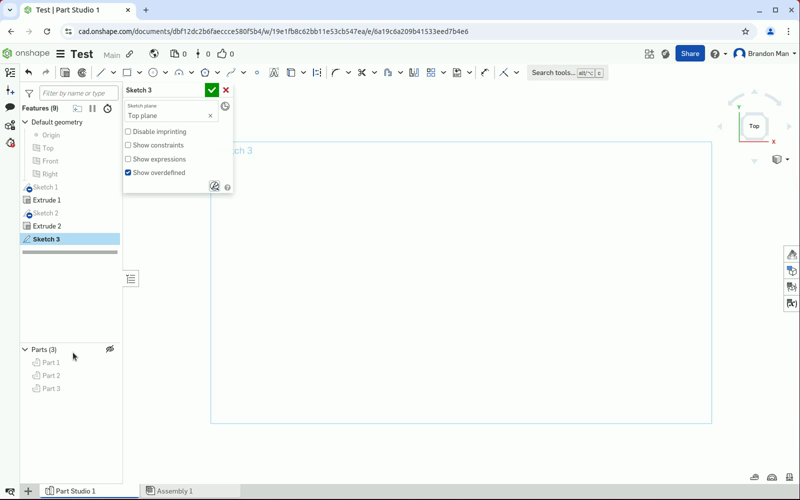
key(c)
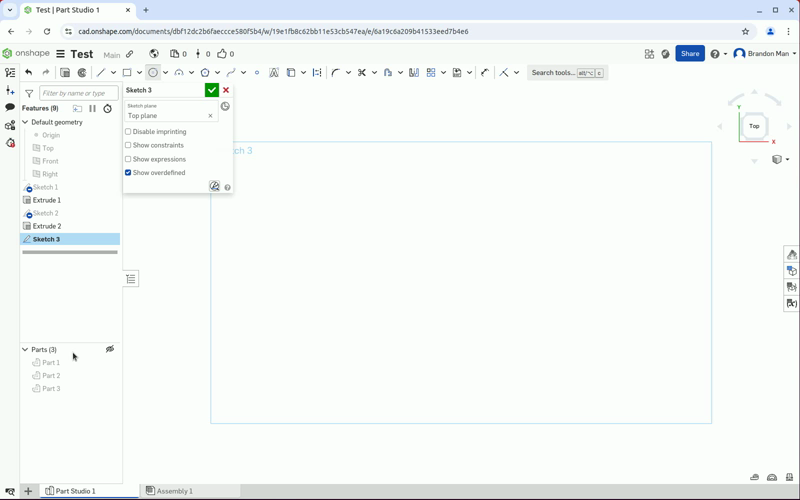
key_down(shift)
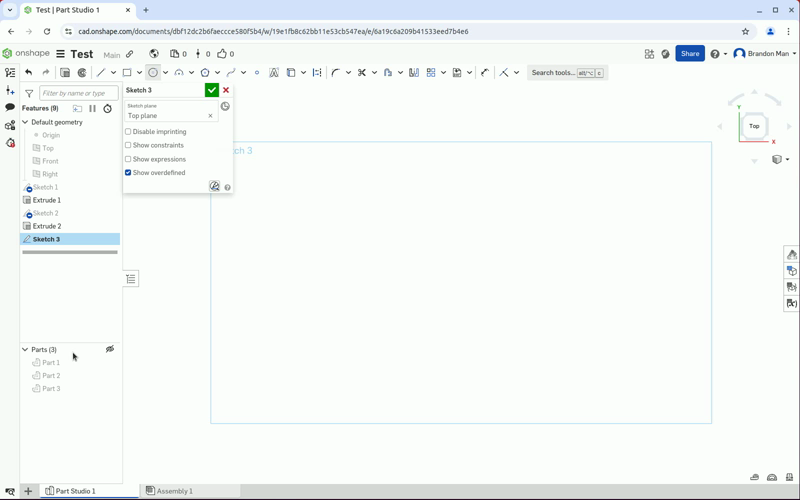
mouse_move(392, 282)
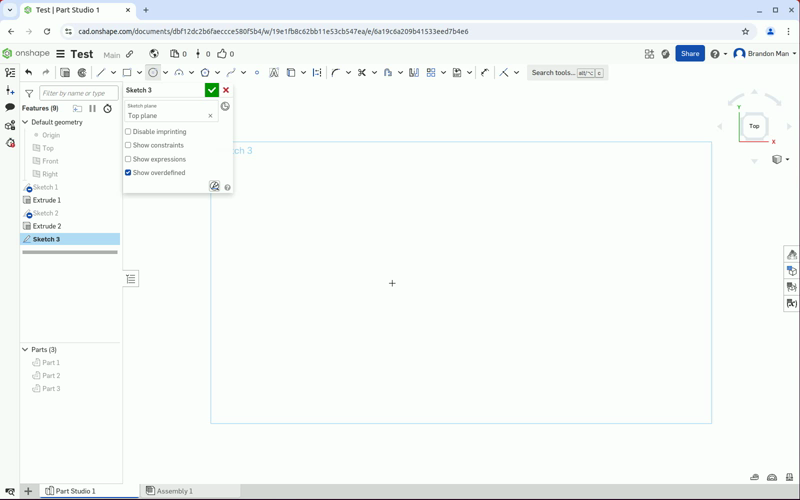
click(392, 282)
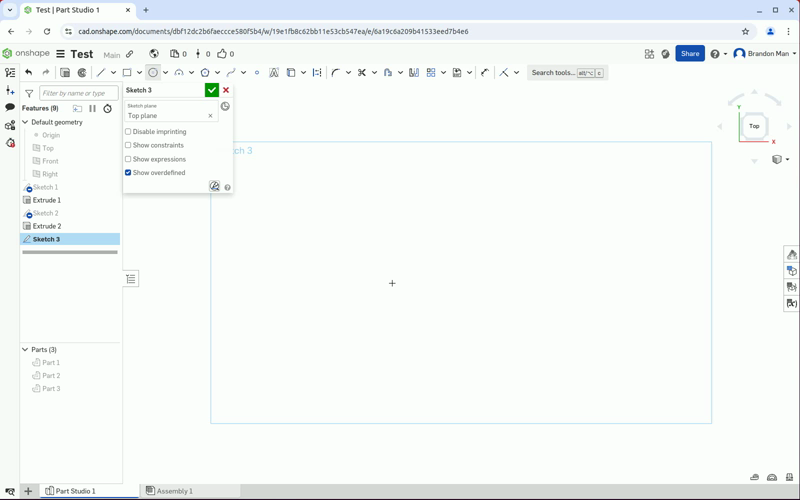
key_up(shift)
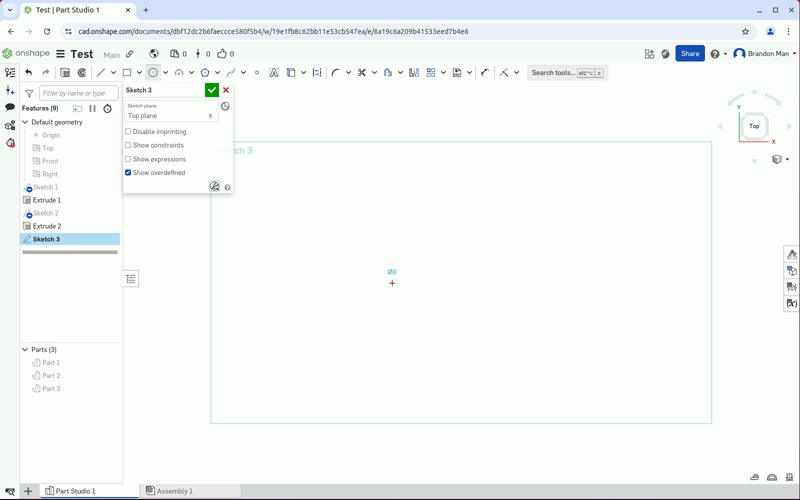
mouse_move(435, 282)
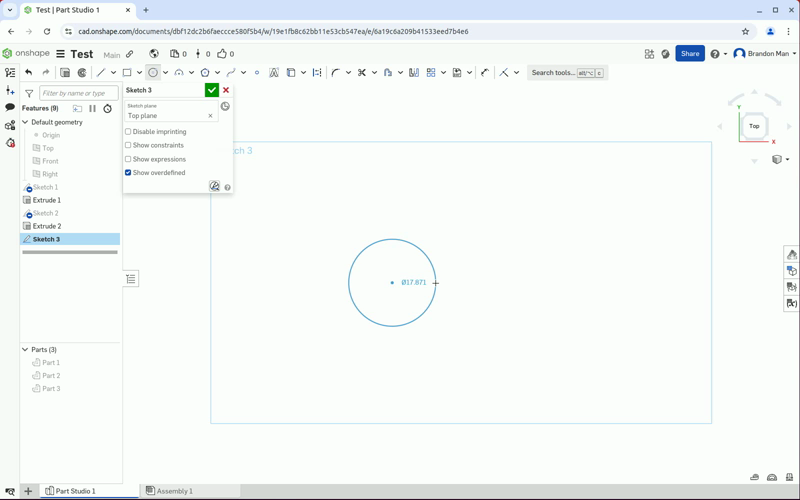
click(435, 282)
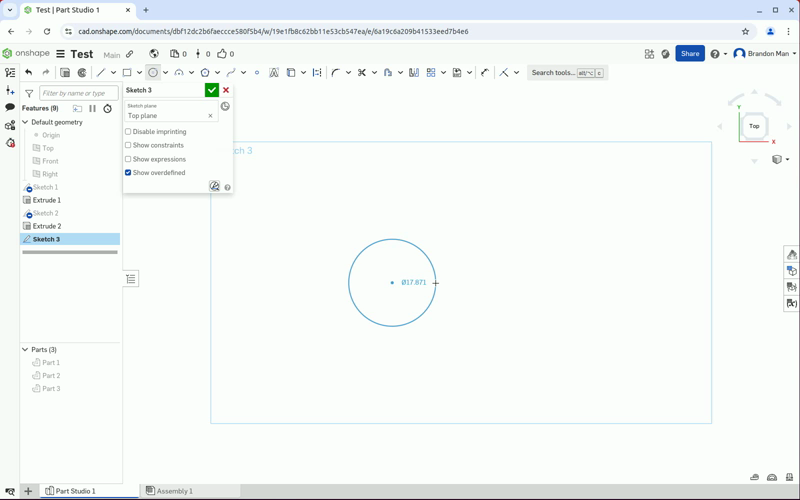
key(esc)
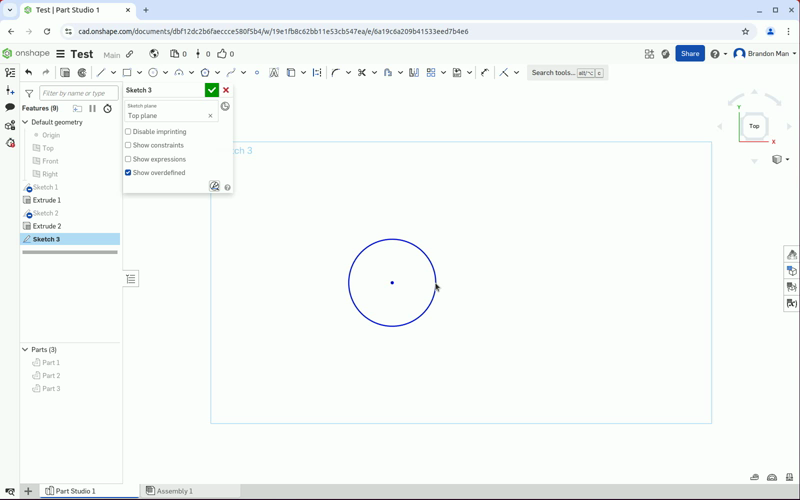
key(c)
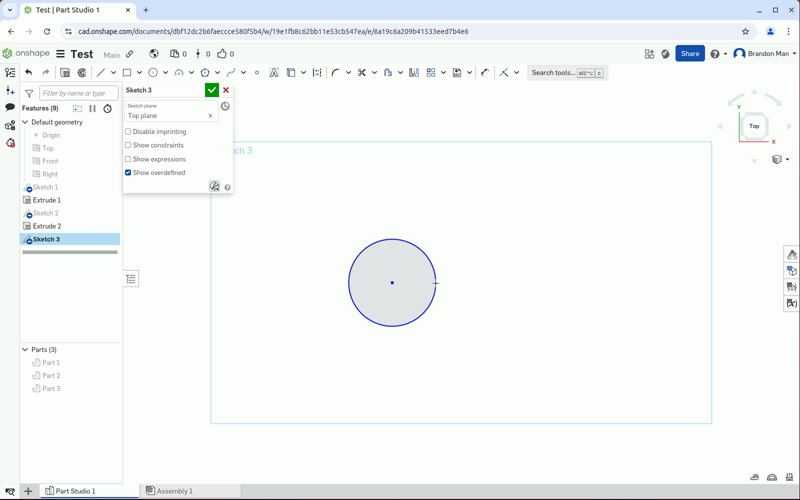
key_down(shift)
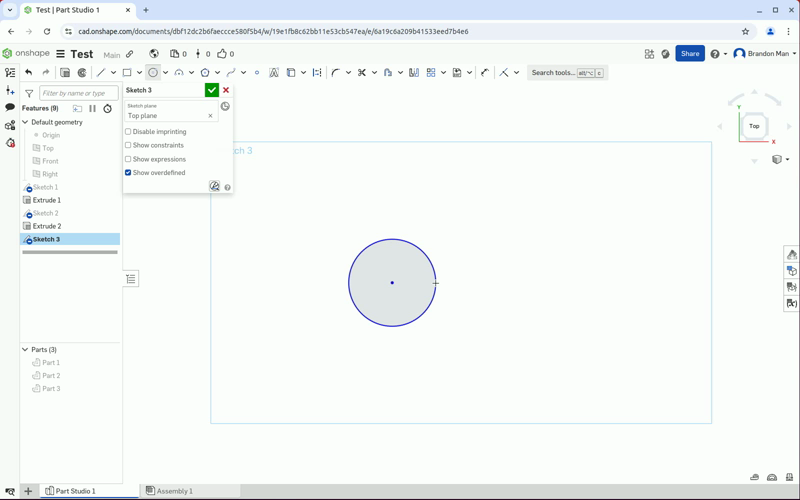
mouse_move(392, 282)
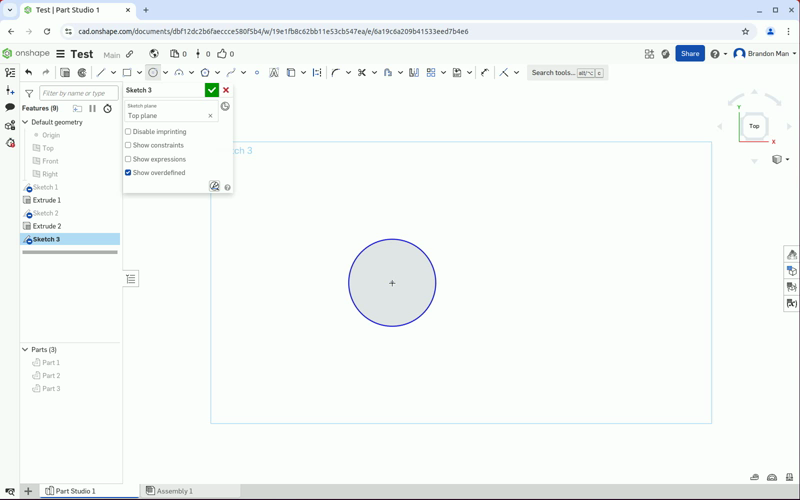
click(392, 282)
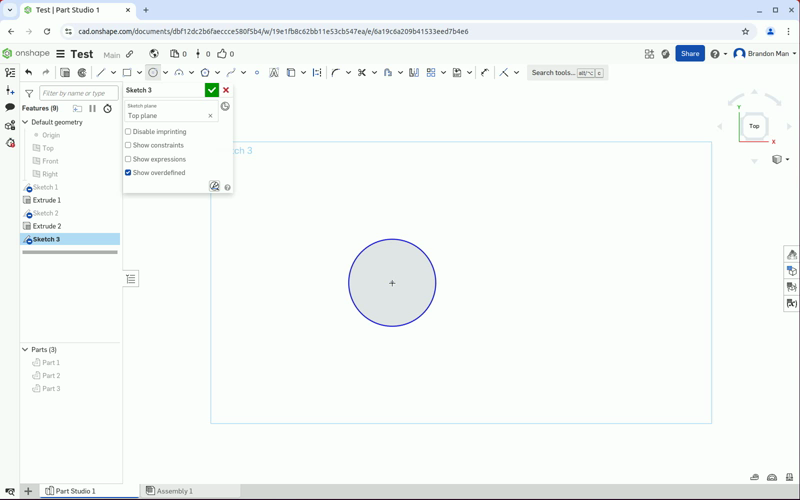
key_up(shift)
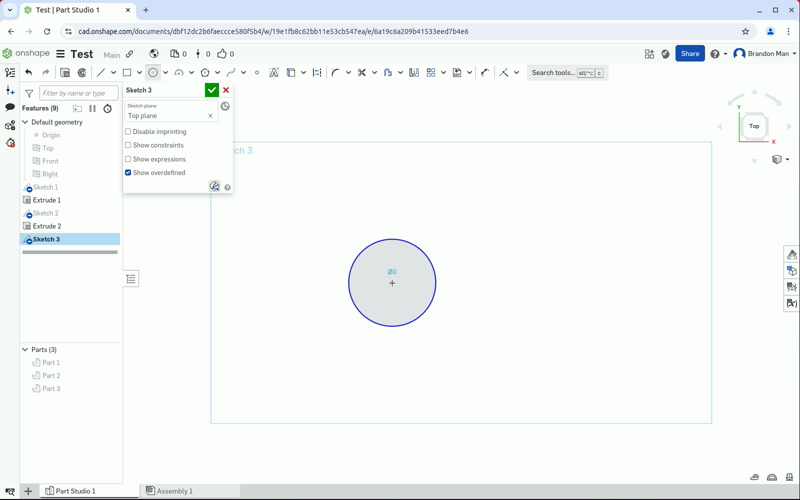
mouse_move(415, 282)
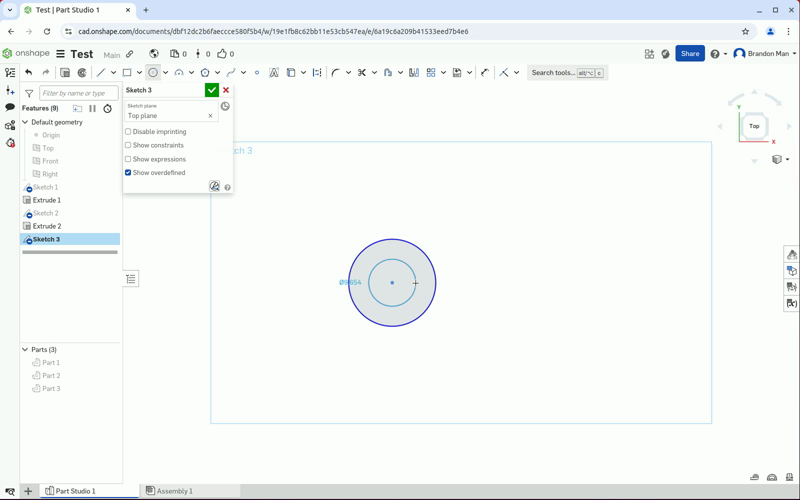
click(415, 282)
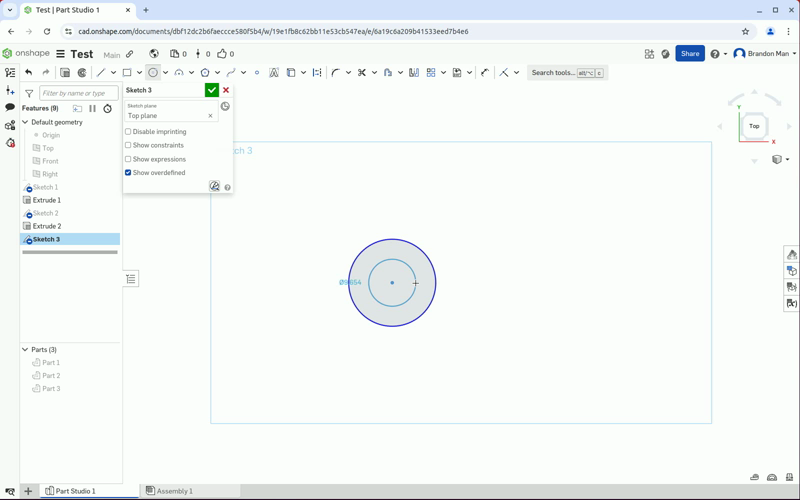
key(esc)
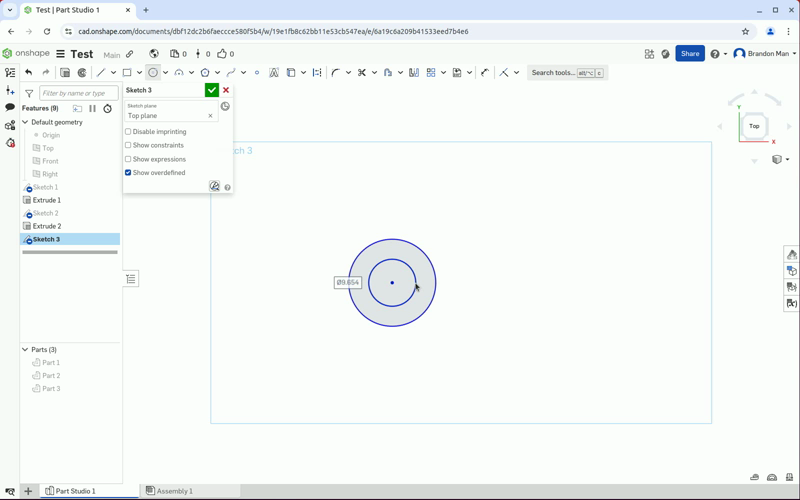
mouse_move(370, 255)
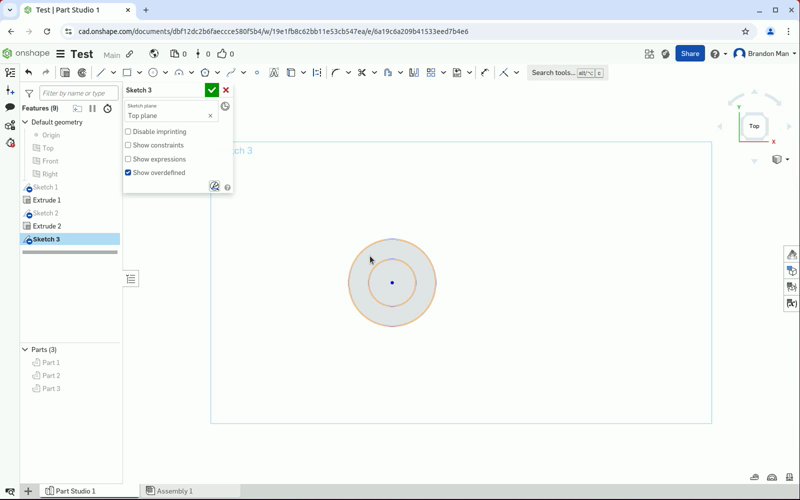
click(370, 255)
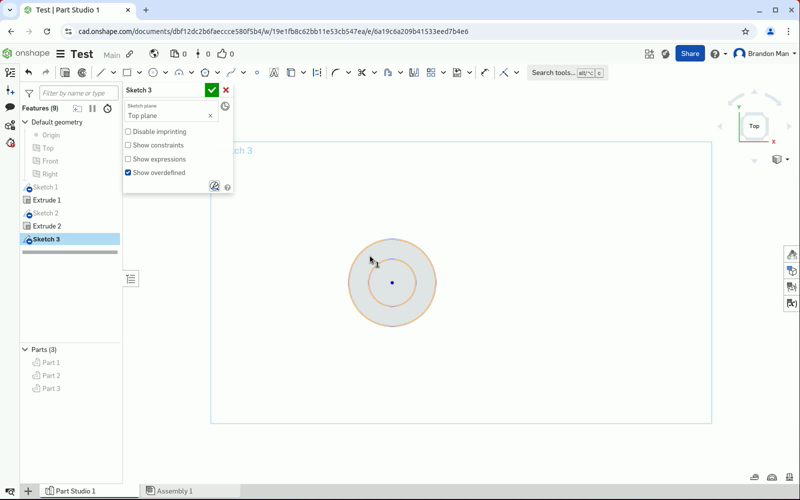
mouse_move(73, 352)
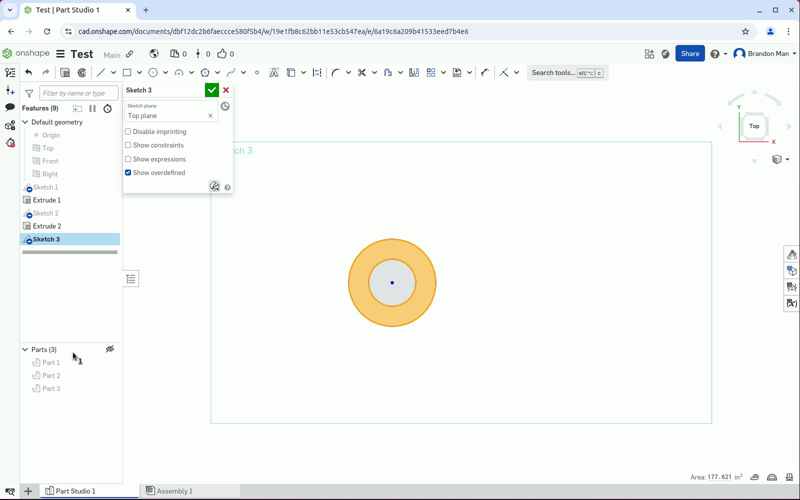
key(shift+y)
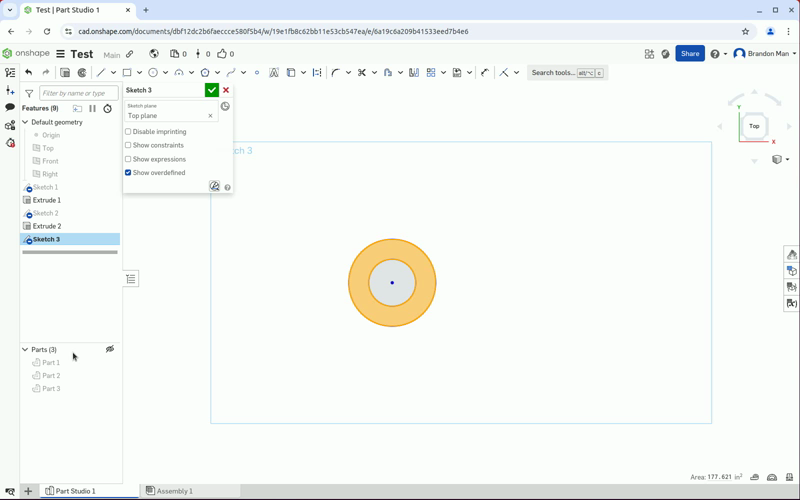
key(shift+e)
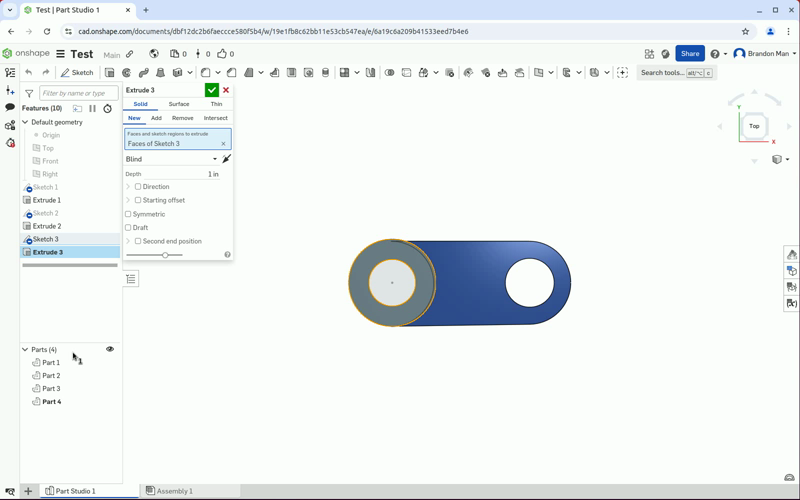
mouse_move(143, 106)
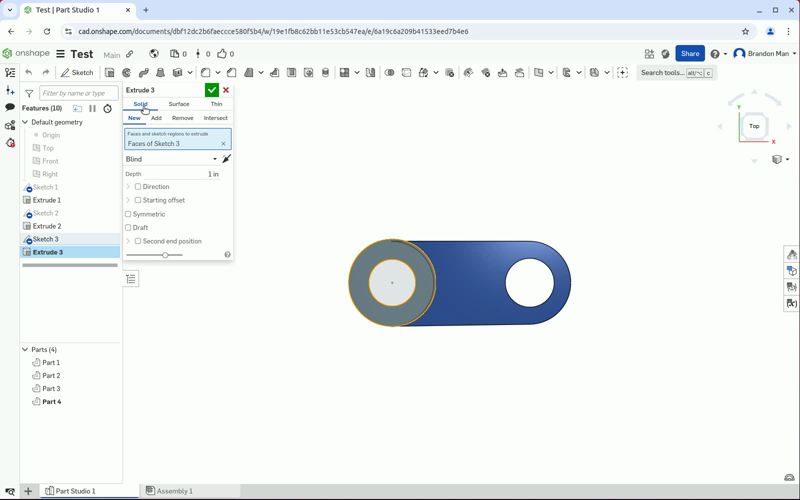
click(143, 106)
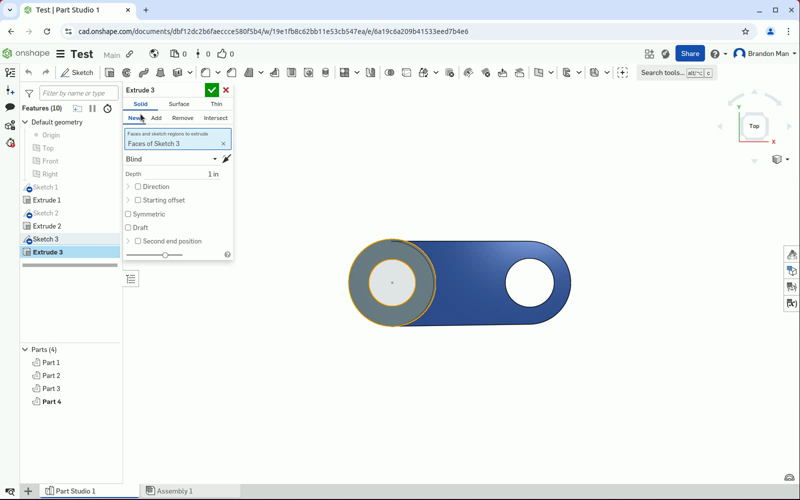
mouse_move(137, 120)
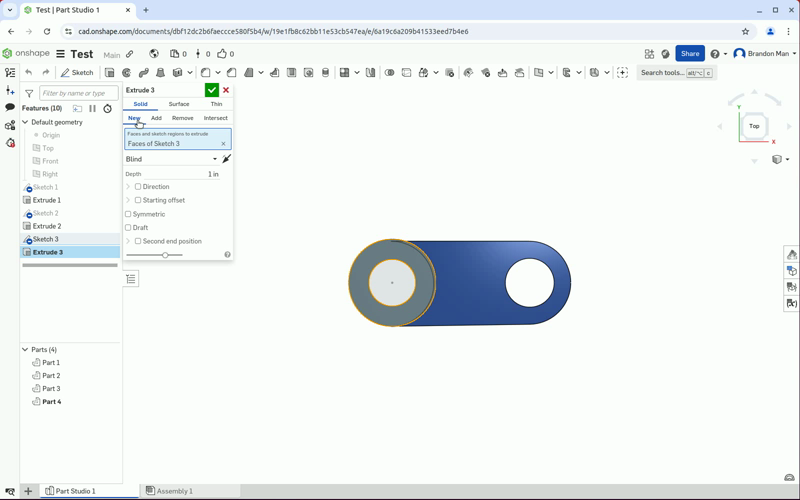
click(137, 120)
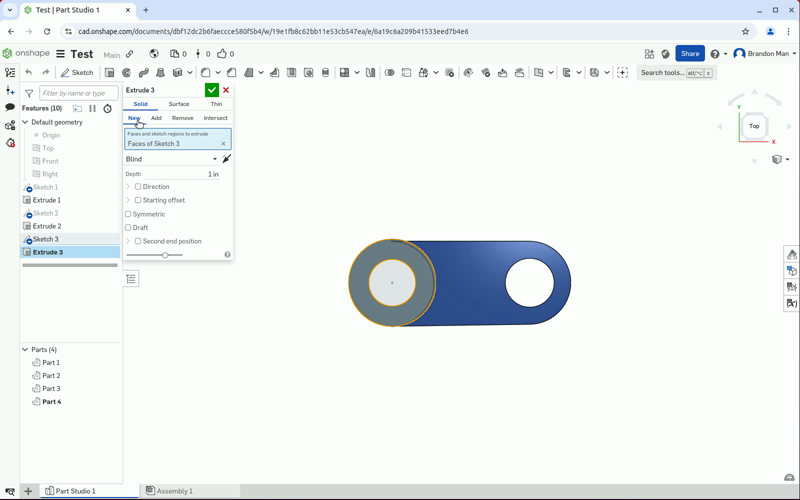
key(tab, 4)
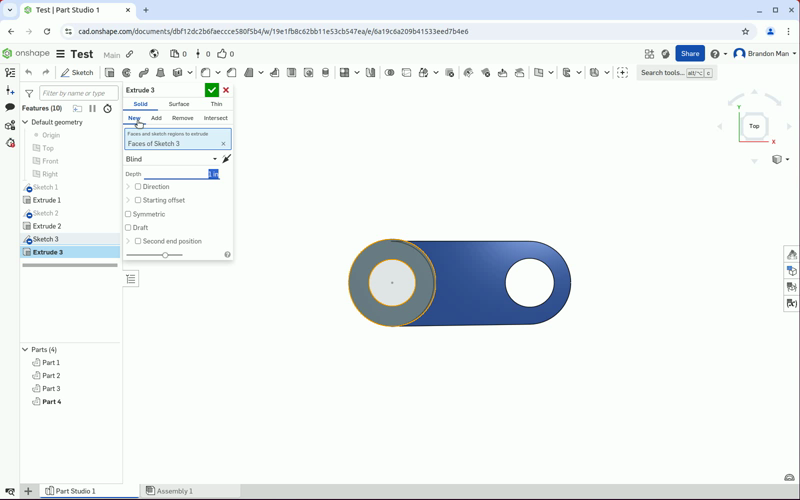
text(15.165)
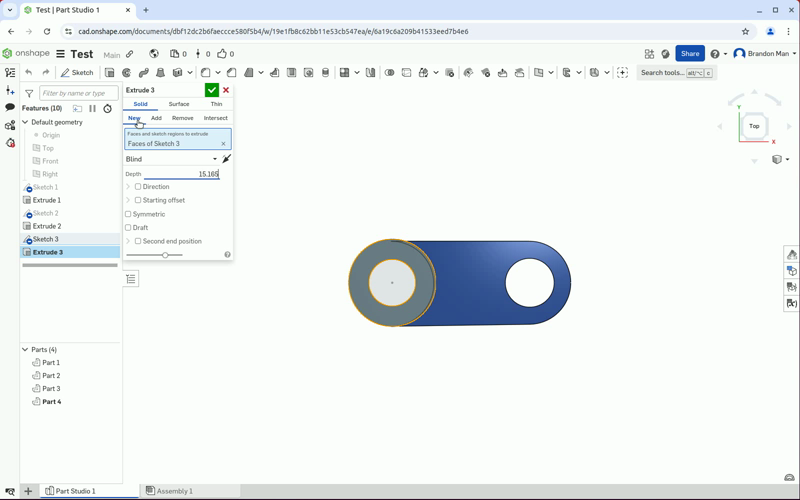
key(enter)
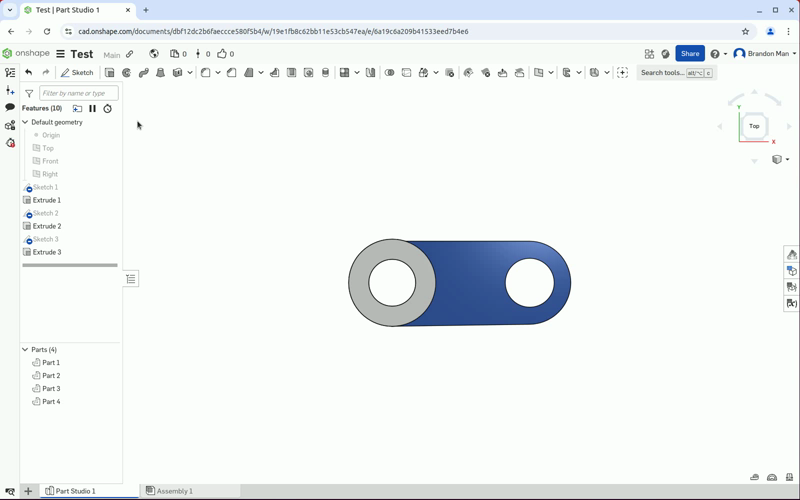
key(shift+h)
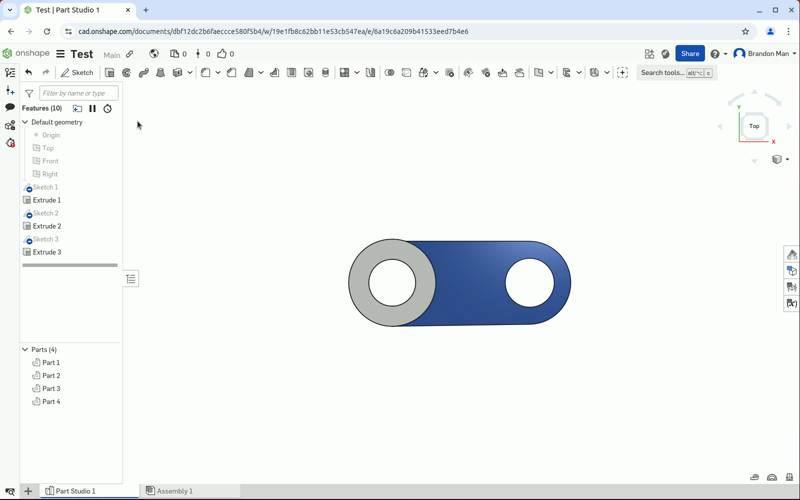
key(shift+h)
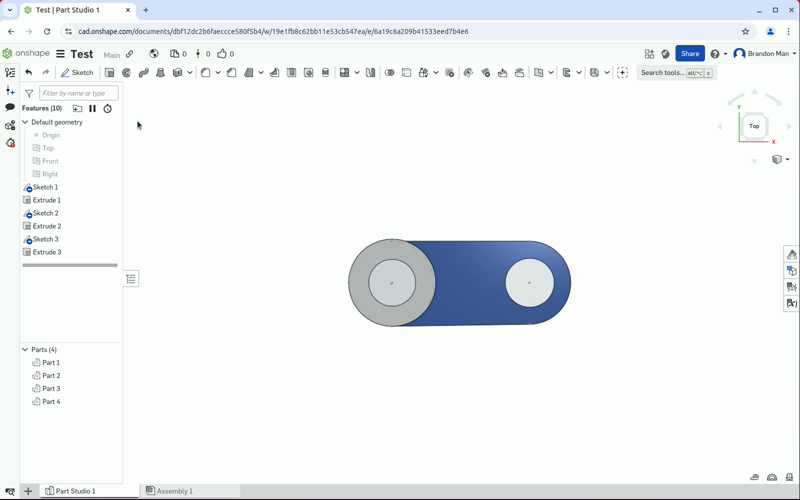
key(shift+7)
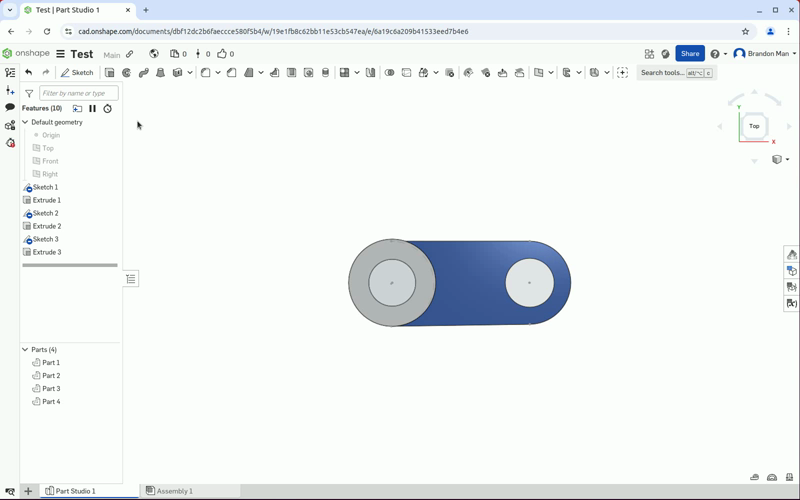
key(up, 3)
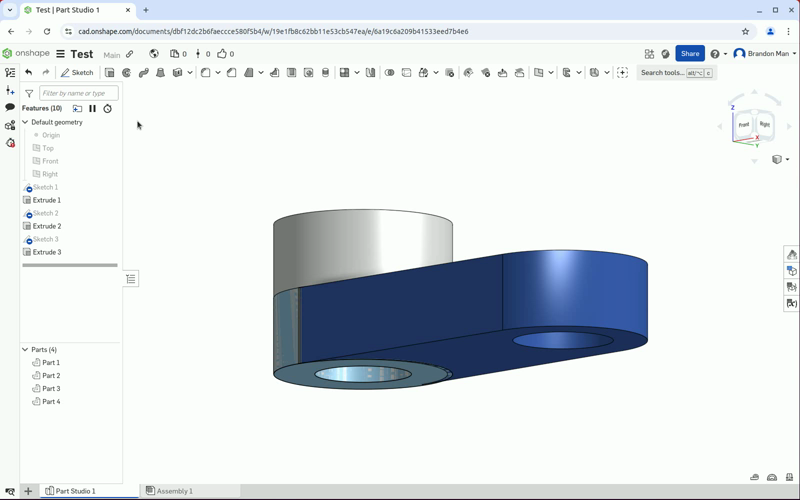
key(left, 3)
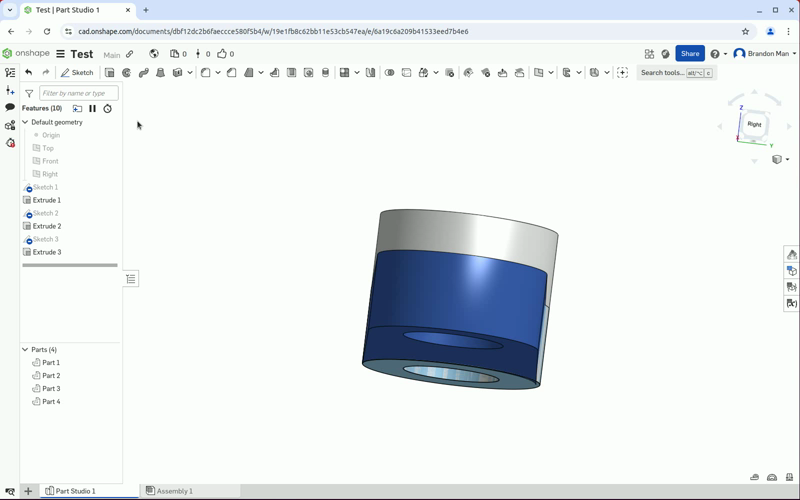
key(right, 3)
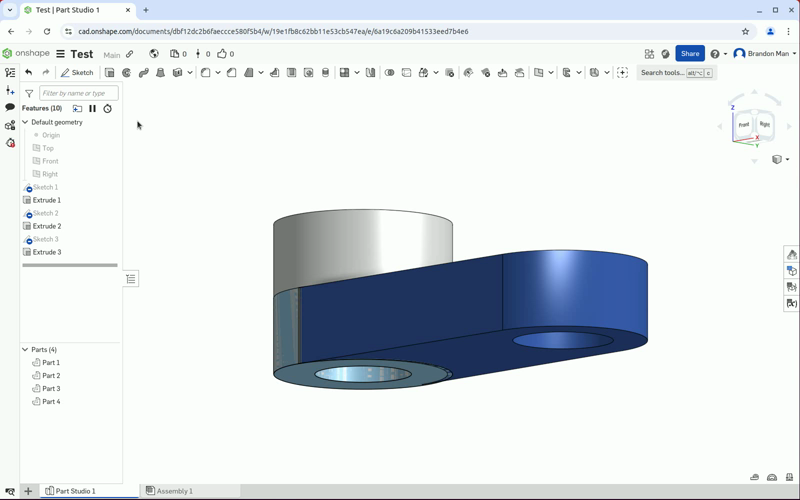
key(down, 3)
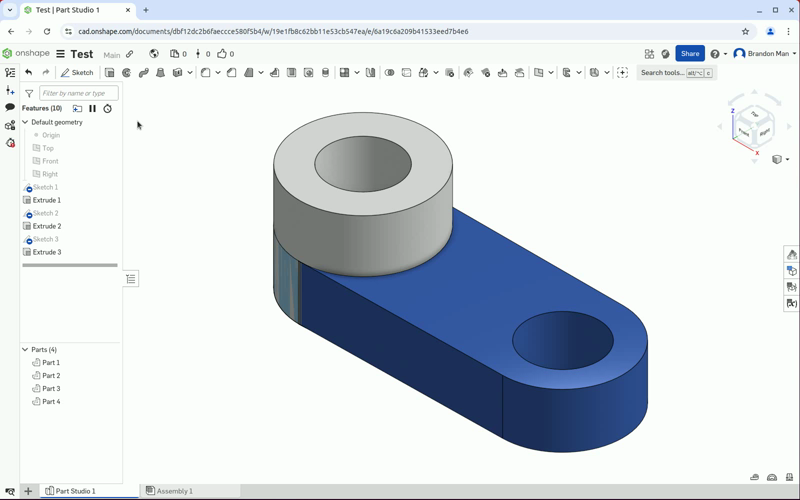
mouse_move(73, 189)
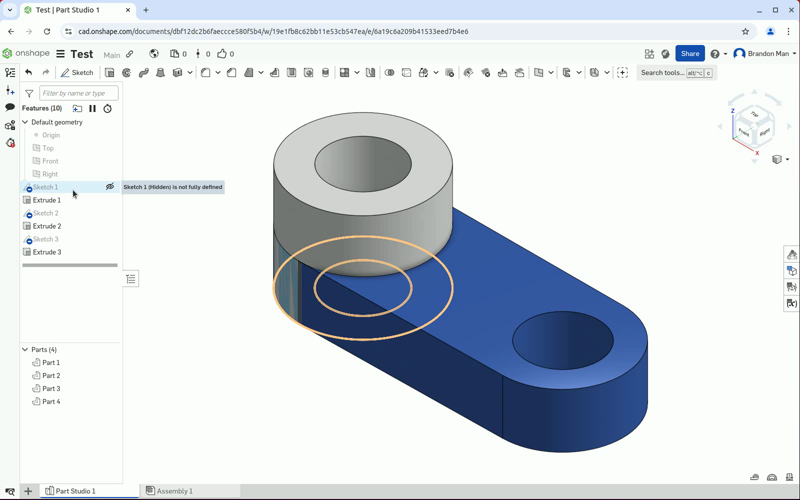
click(73, 189)